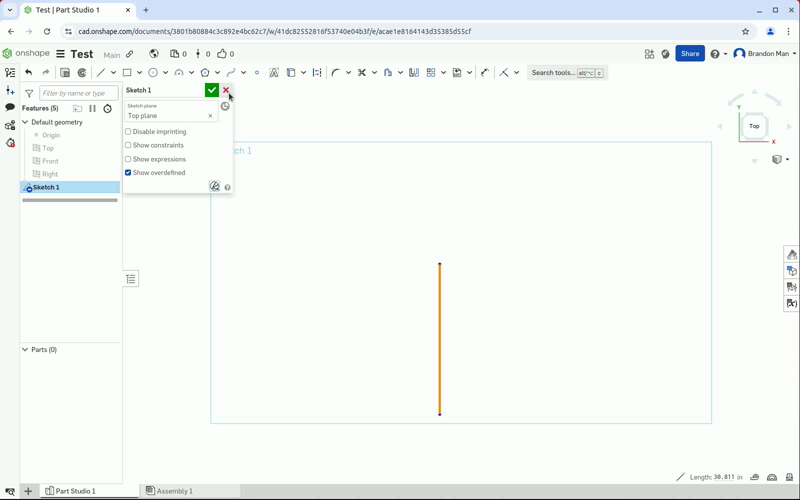
key(shift+h)
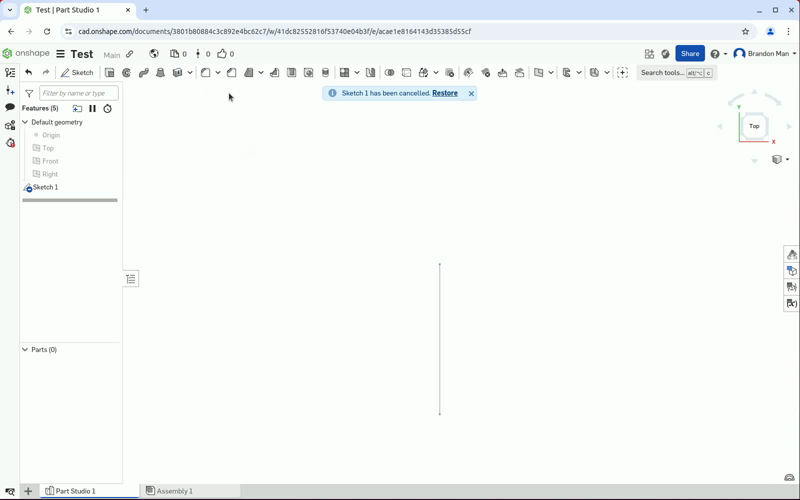
key(shift+s)
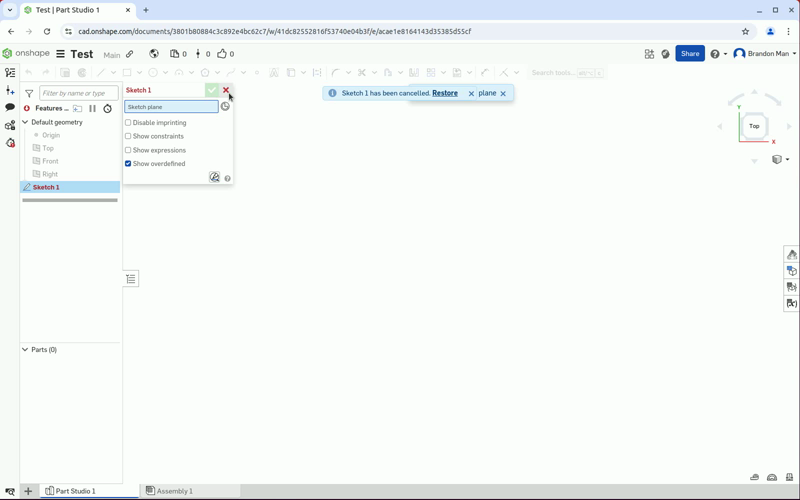
mouse_move(73, 150)
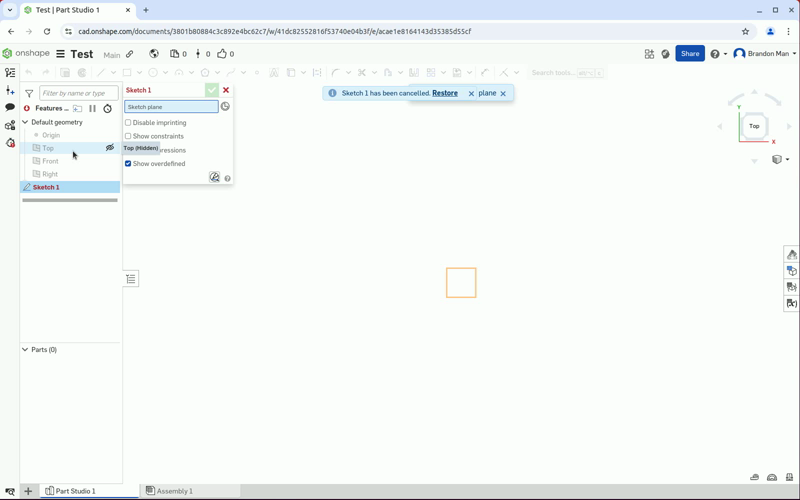
click(73, 150)
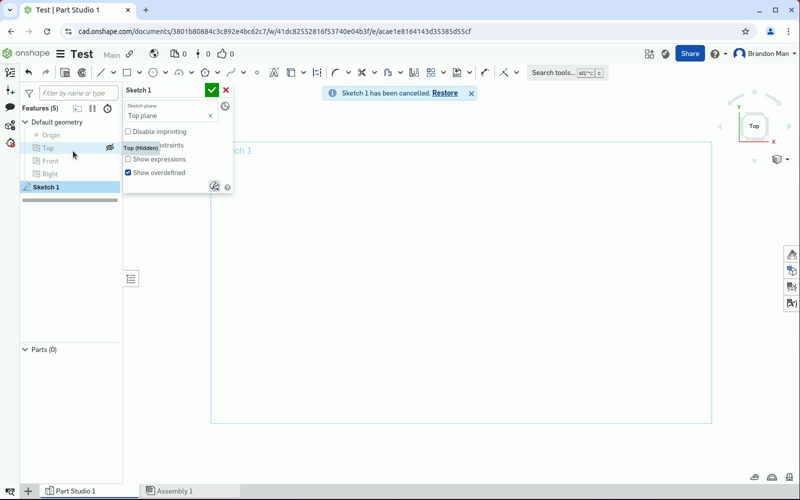
mouse_move(73, 352)
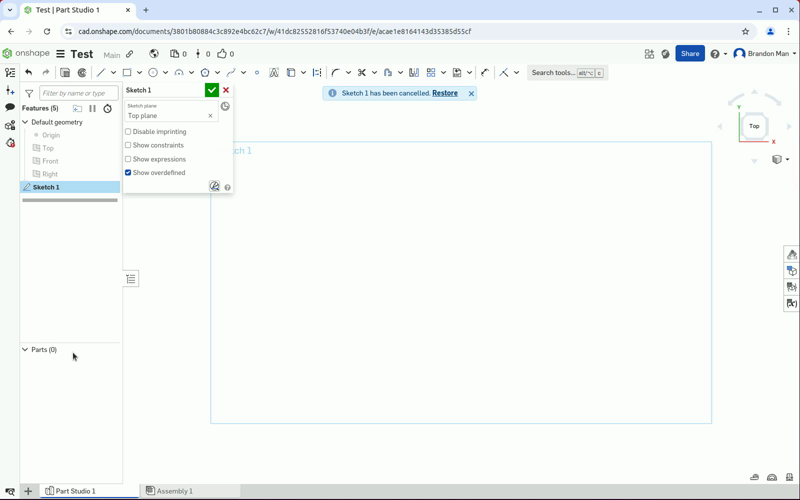
key(y)
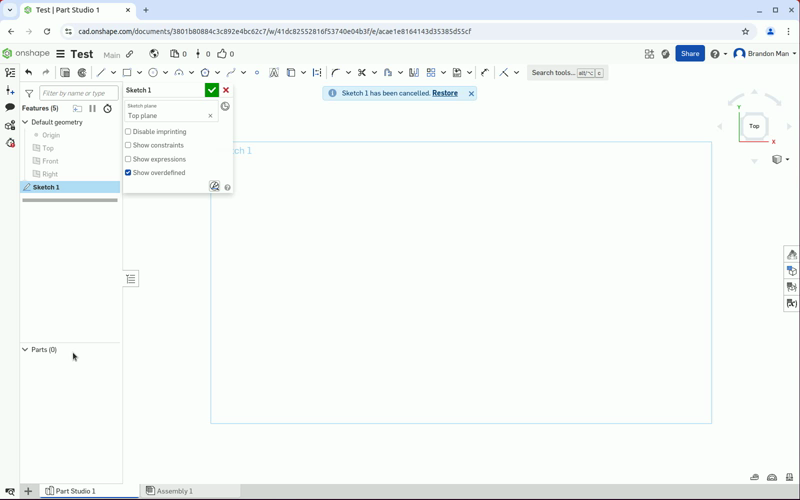
key(l)
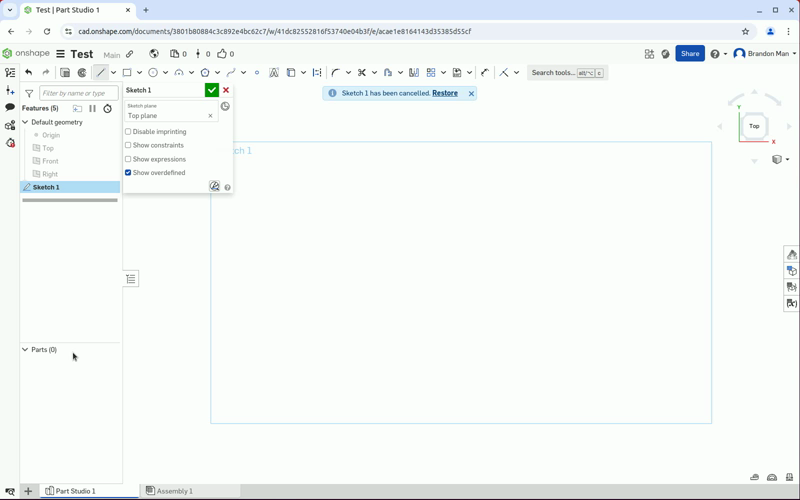
key_down(shift)
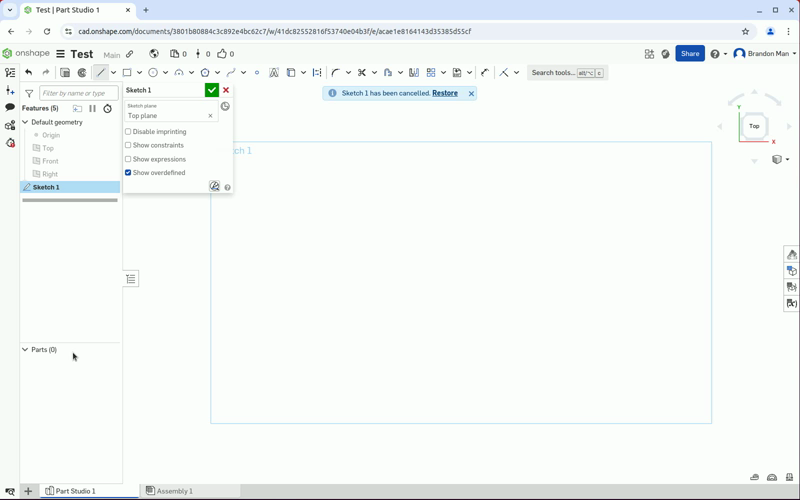
mouse_move(349, 282)
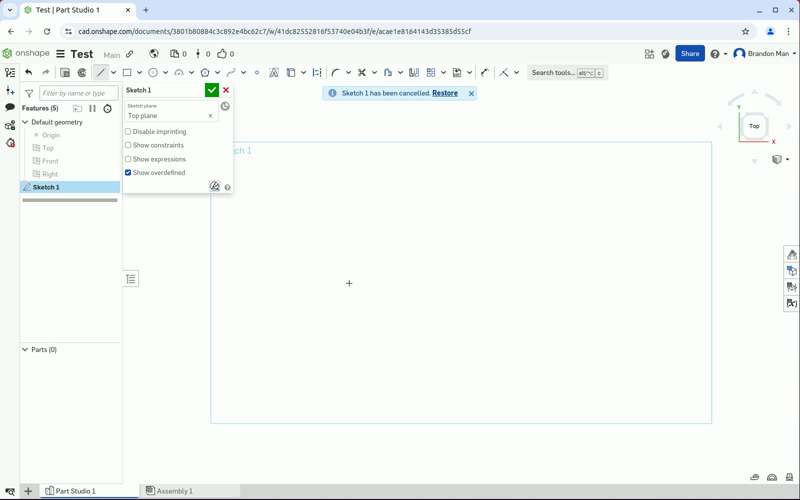
click(349, 282)
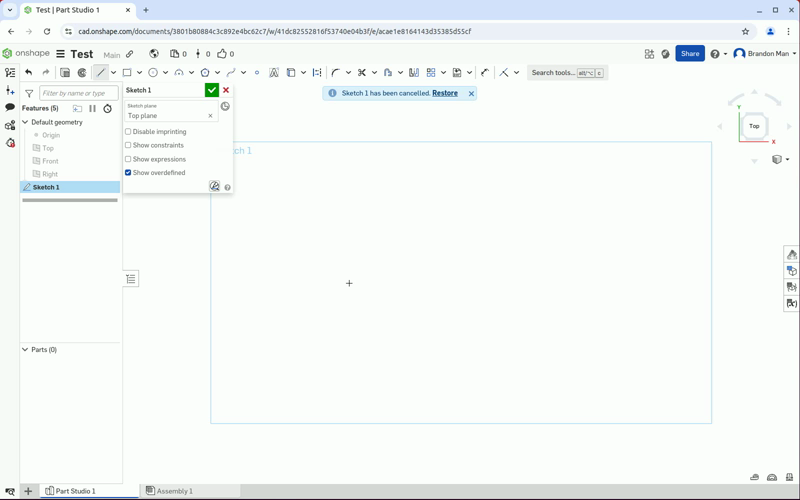
key_up(shift)
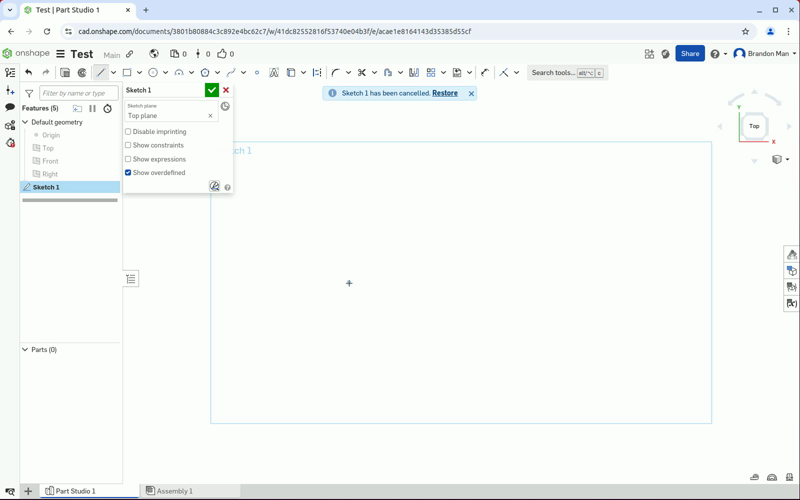
key_down(shift)
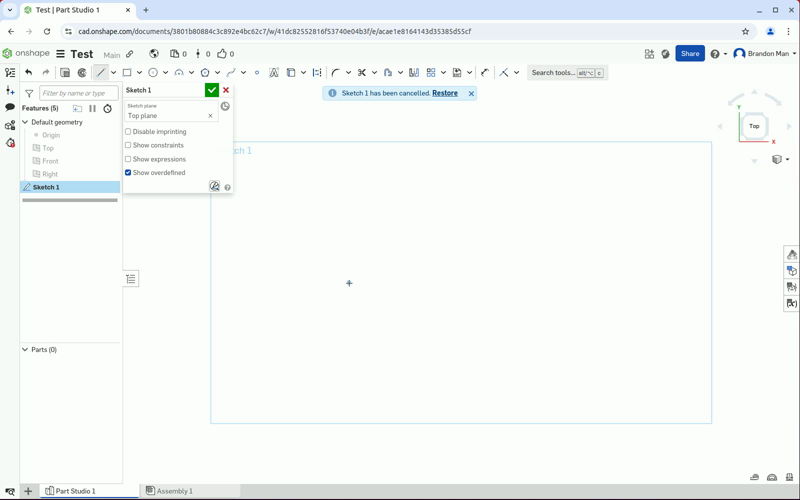
mouse_move(405, 378)
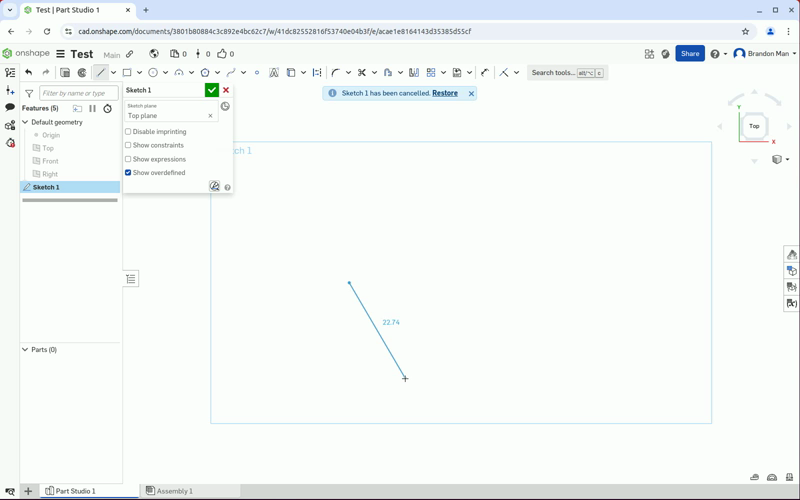
click(405, 378)
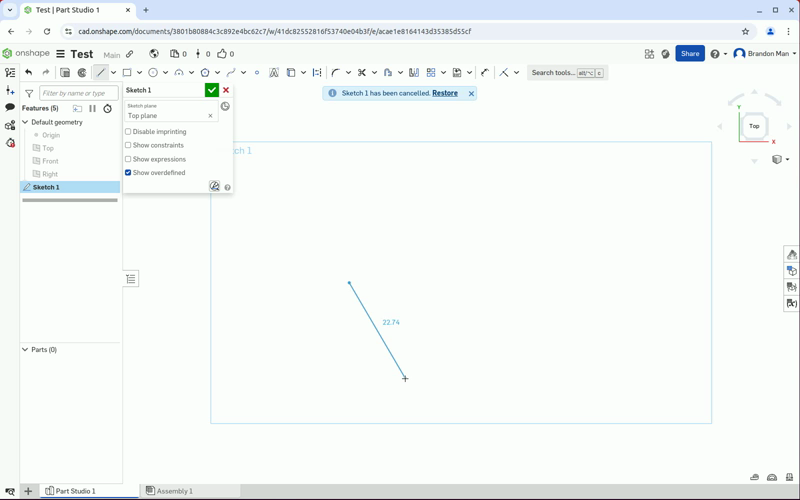
key_up(shift)
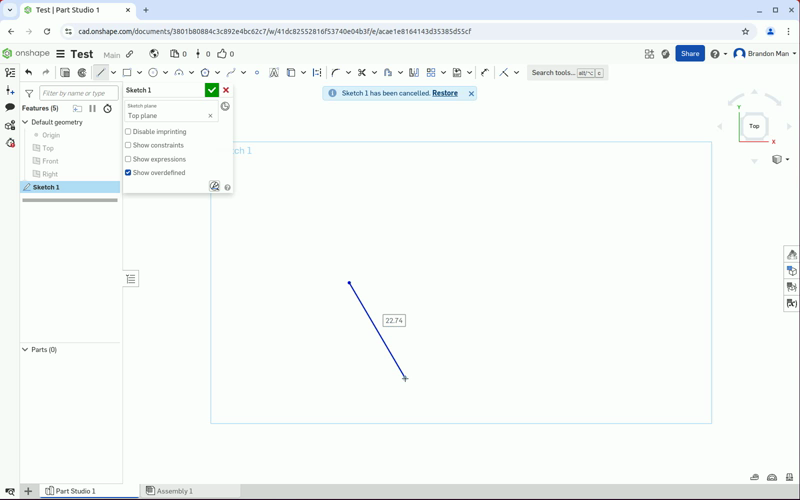
key_down(shift)
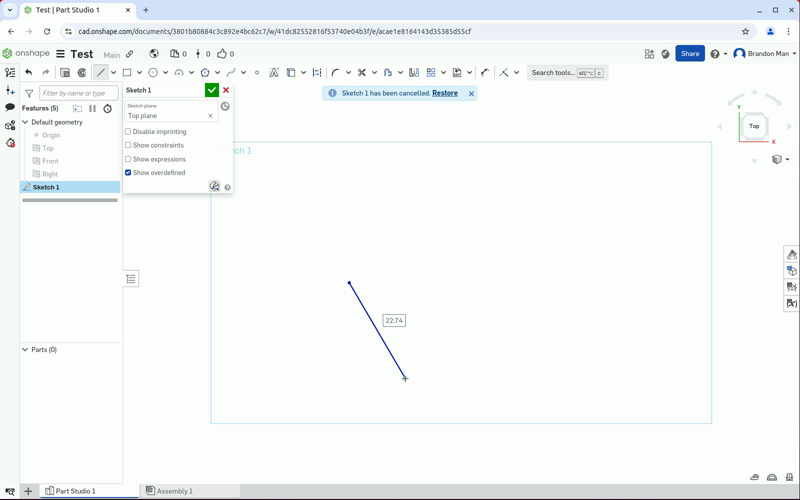
mouse_move(514, 378)
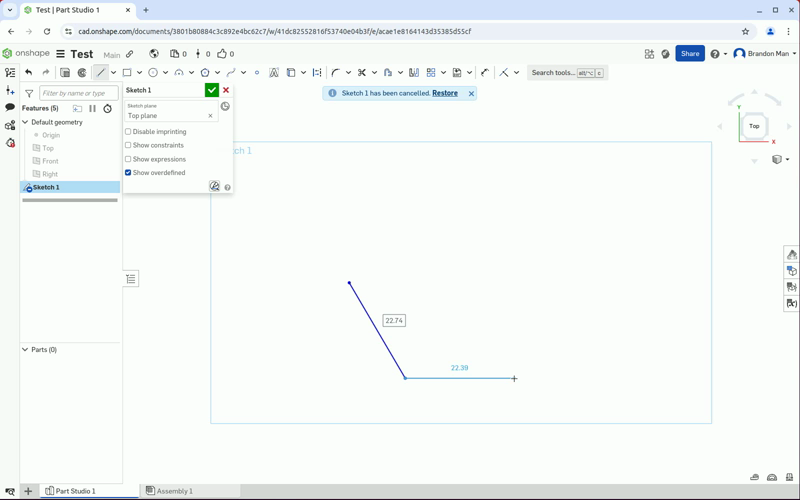
click(514, 378)
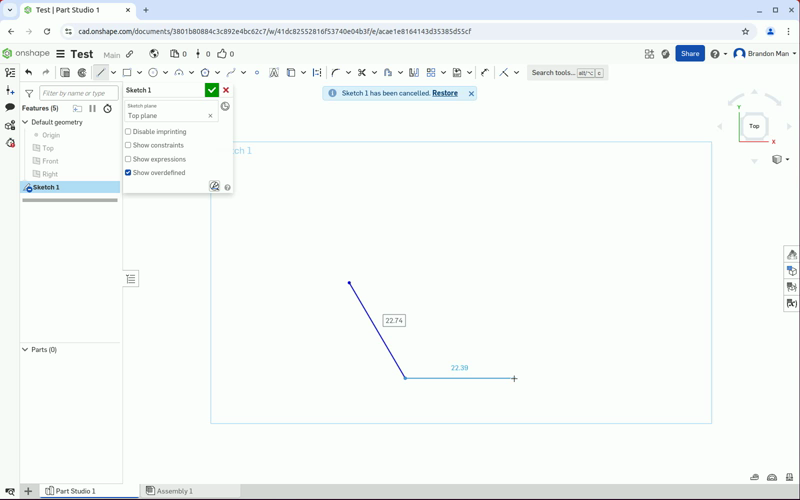
key_up(shift)
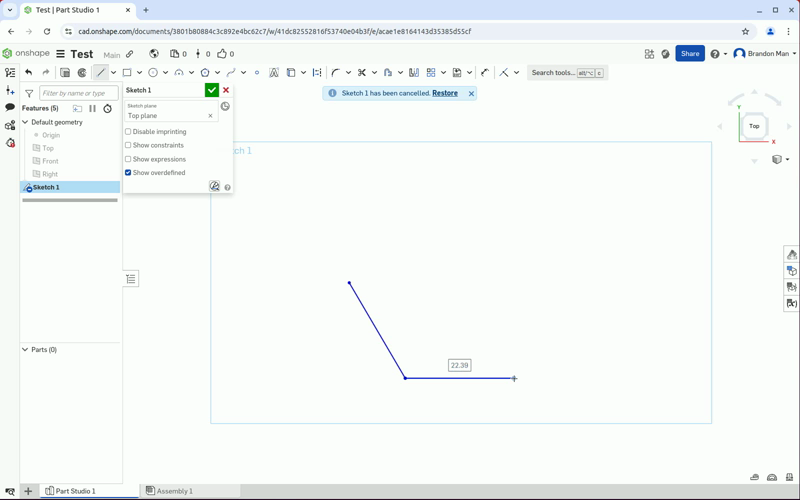
key_down(shift)
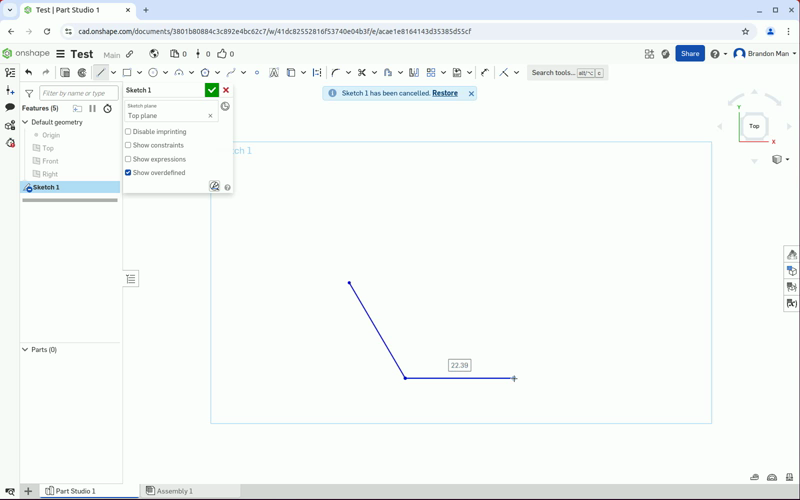
mouse_move(569, 282)
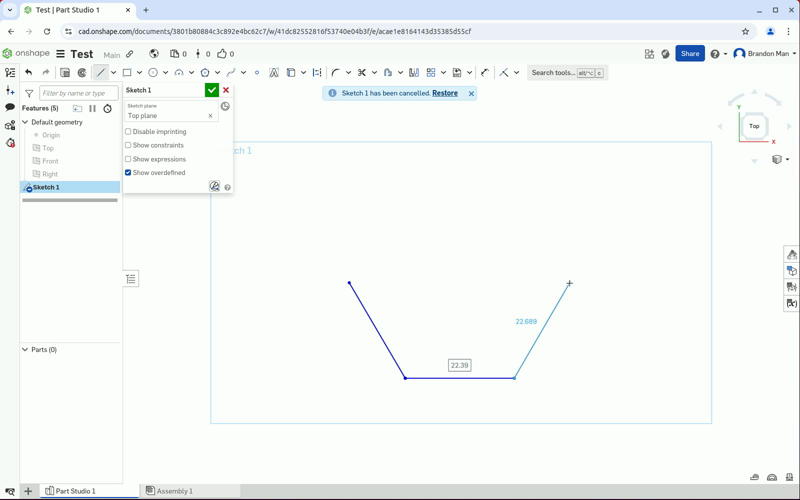
click(569, 282)
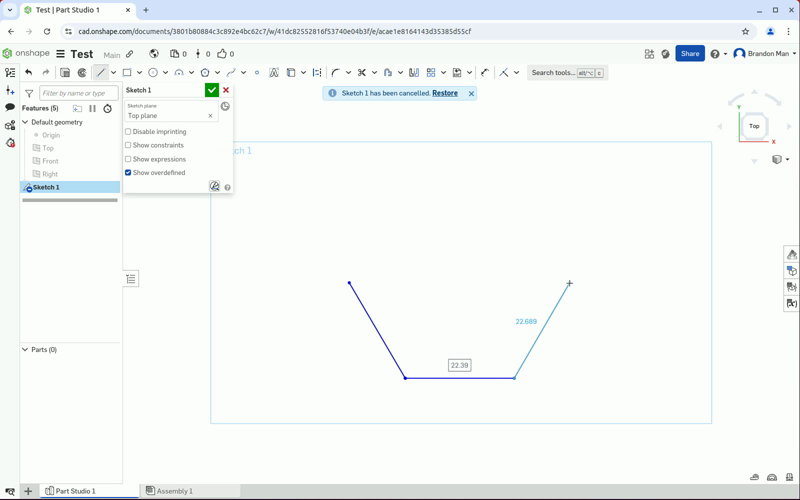
key_up(shift)
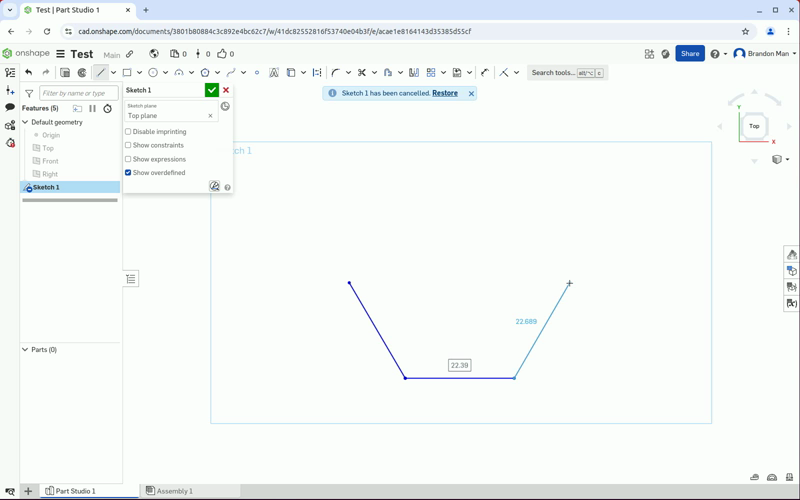
key_down(shift)
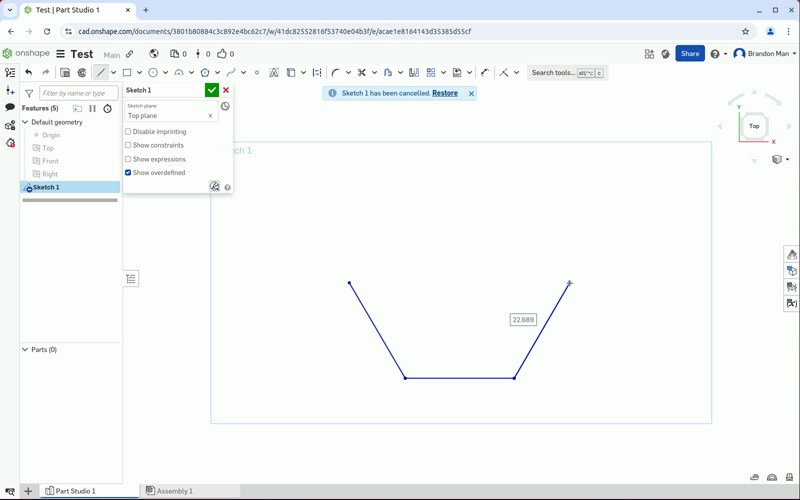
mouse_move(514, 187)
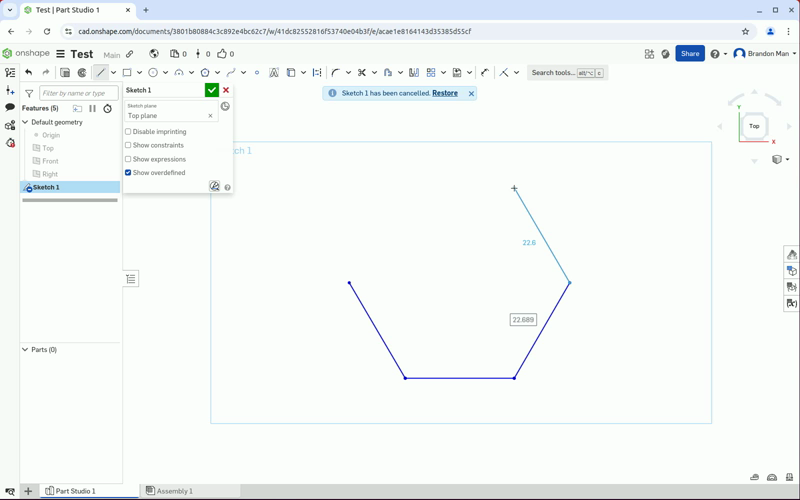
click(514, 187)
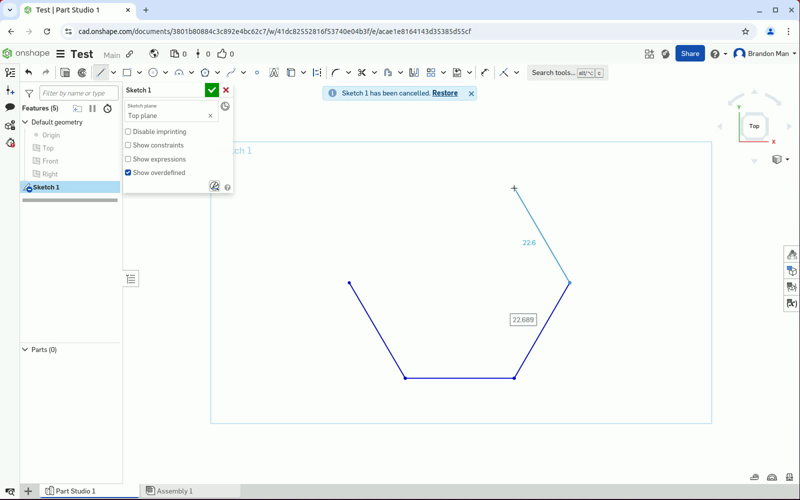
key_up(shift)
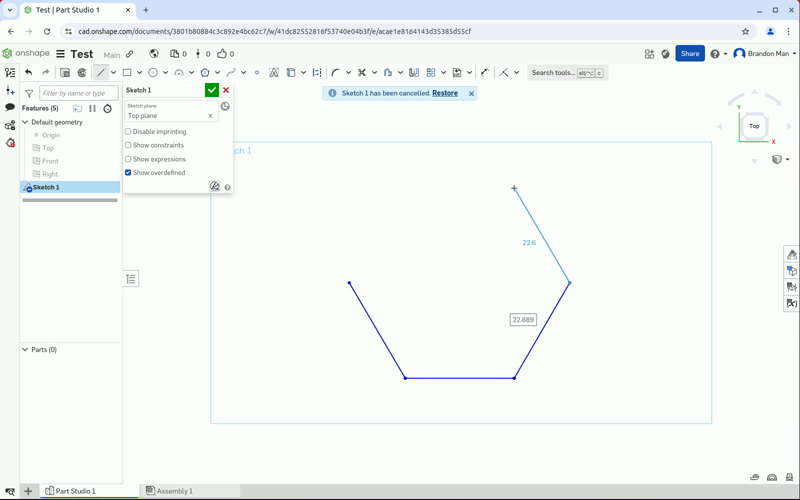
key_down(shift)
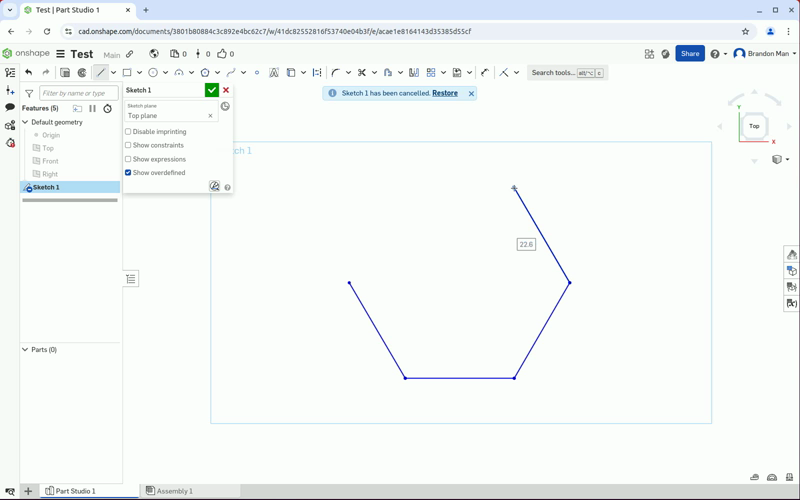
mouse_move(405, 187)
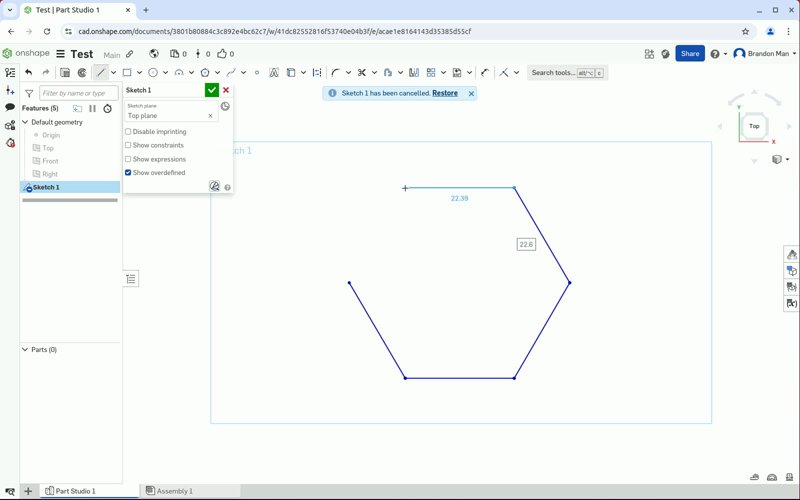
click(405, 187)
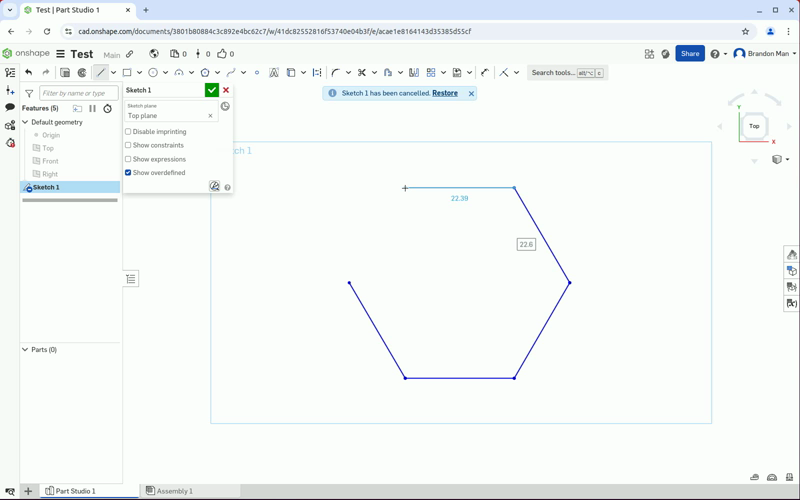
key_up(shift)
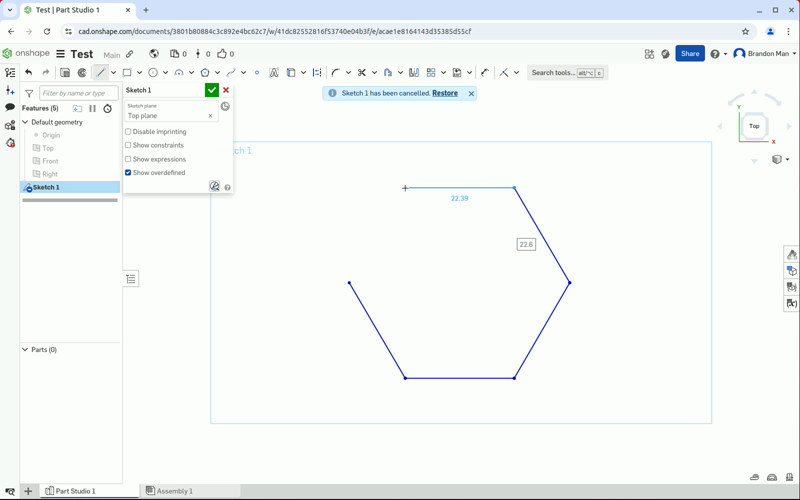
key_down(shift)
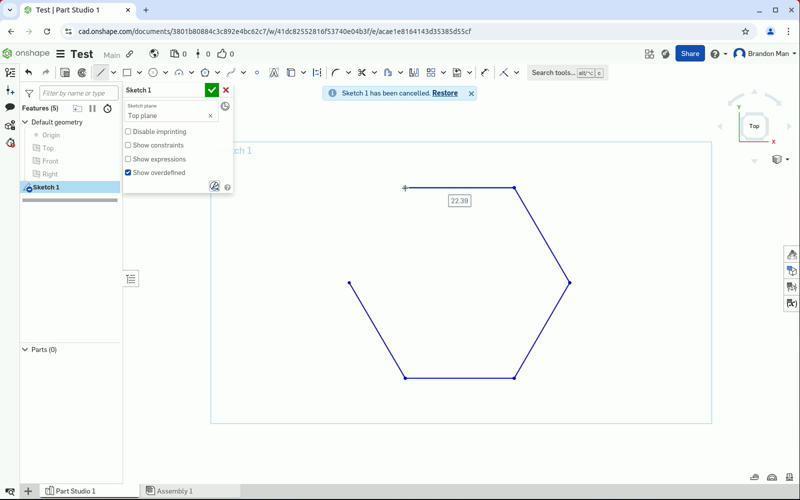
mouse_move(349, 282)
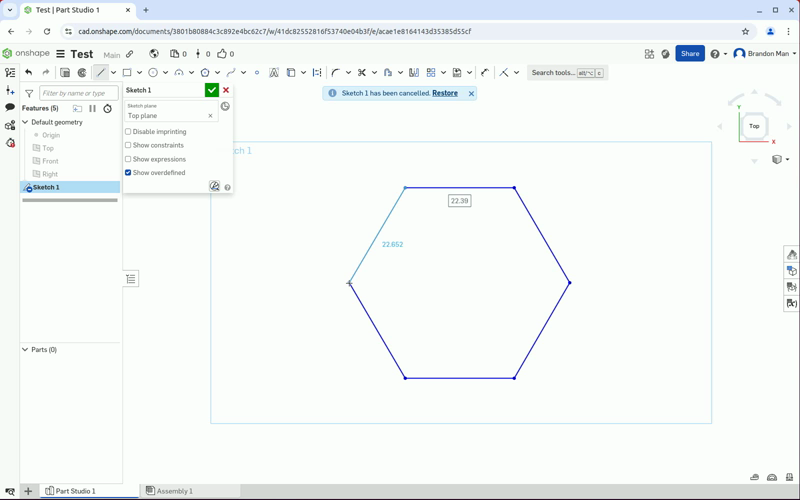
key_up(shift)
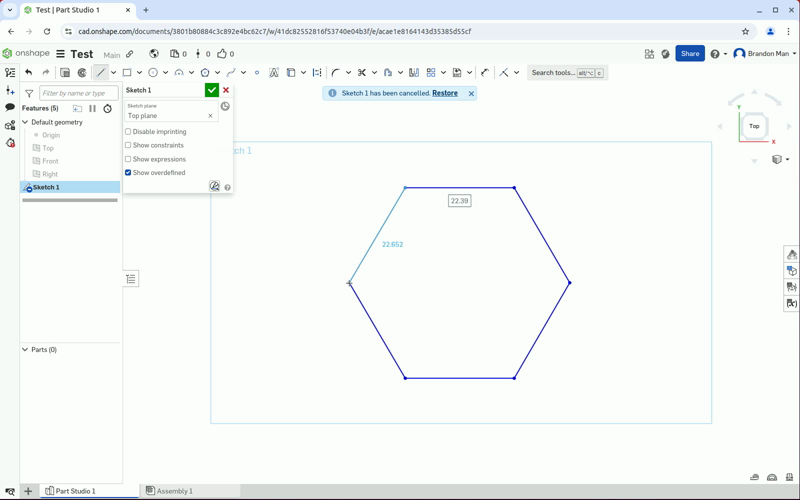
click(349, 282)
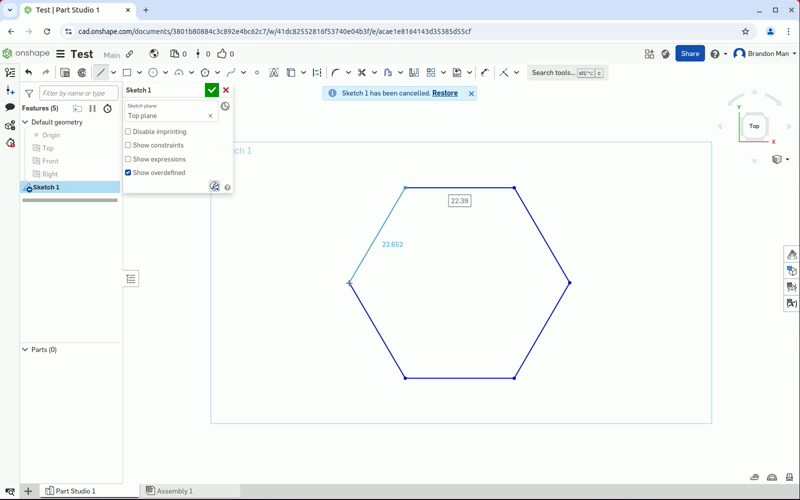
key(esc)
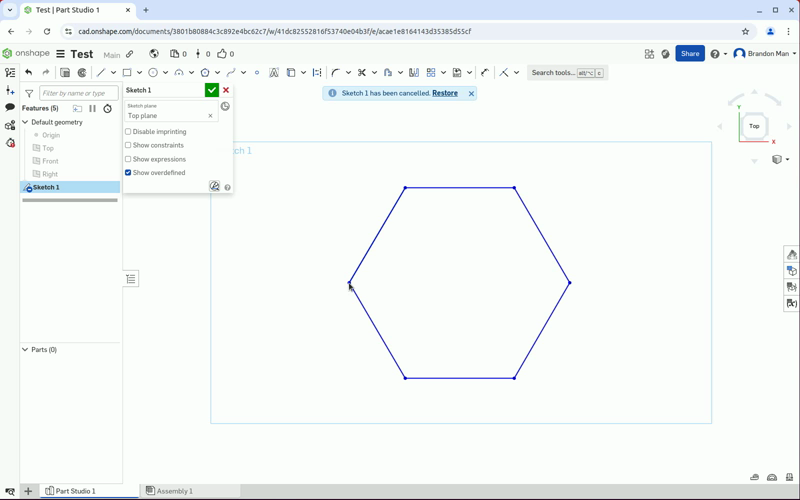
mouse_move(411, 262)
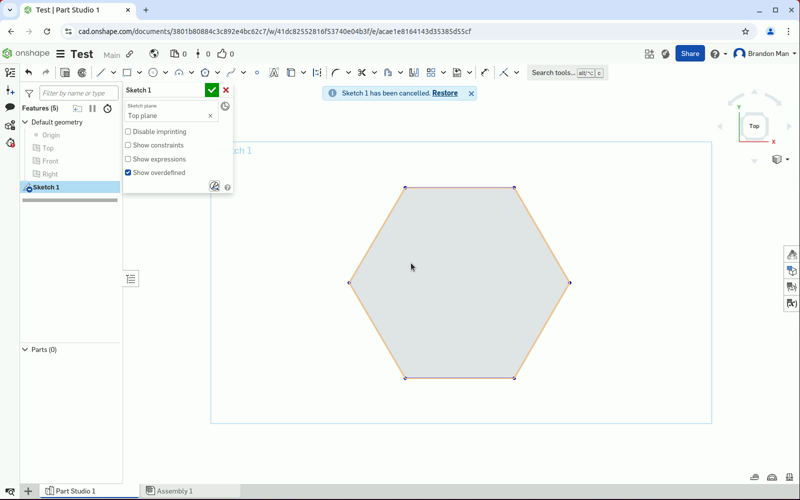
click(411, 262)
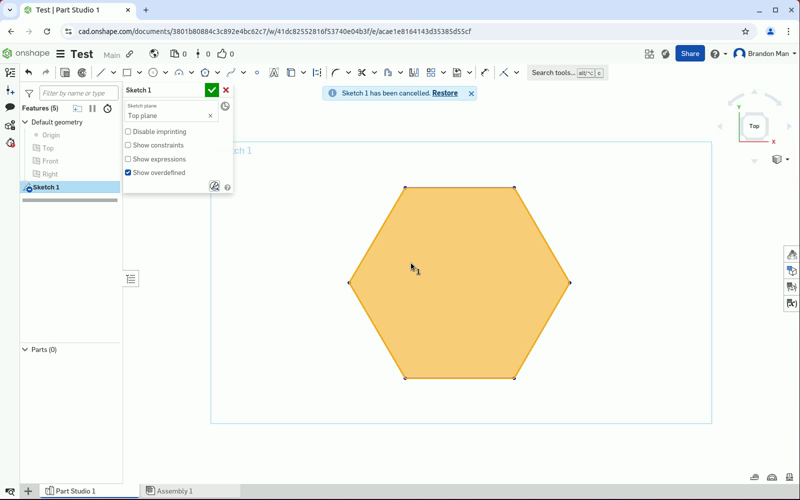
mouse_move(73, 352)
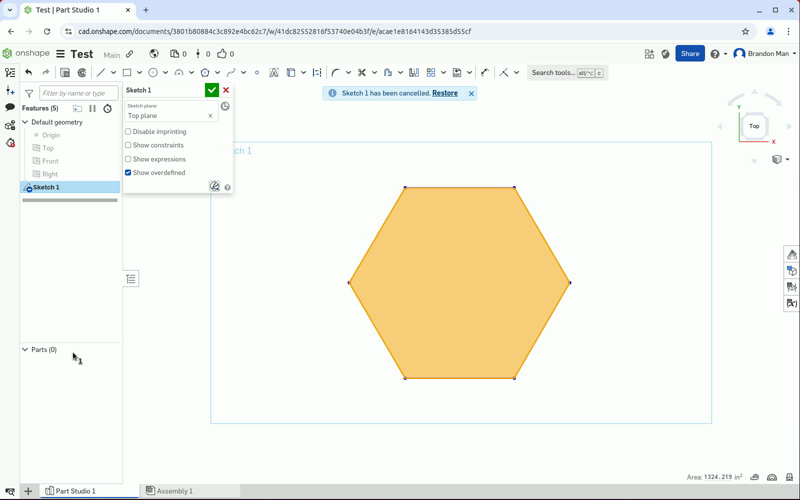
key(shift+y)
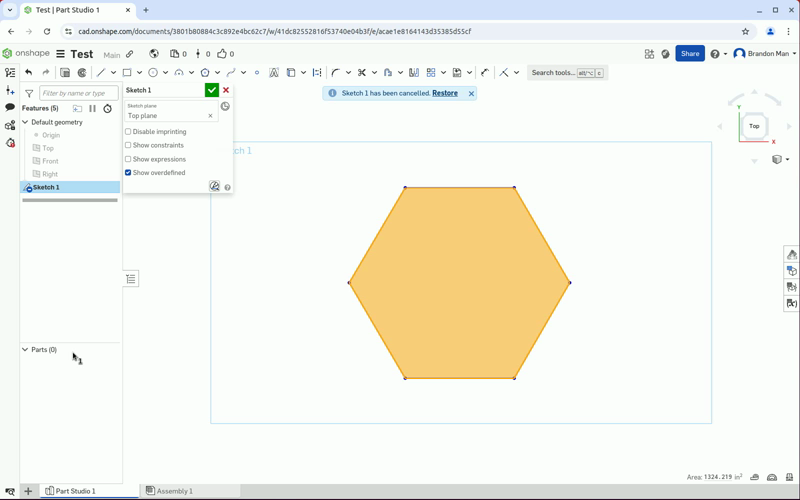
key(shift+e)
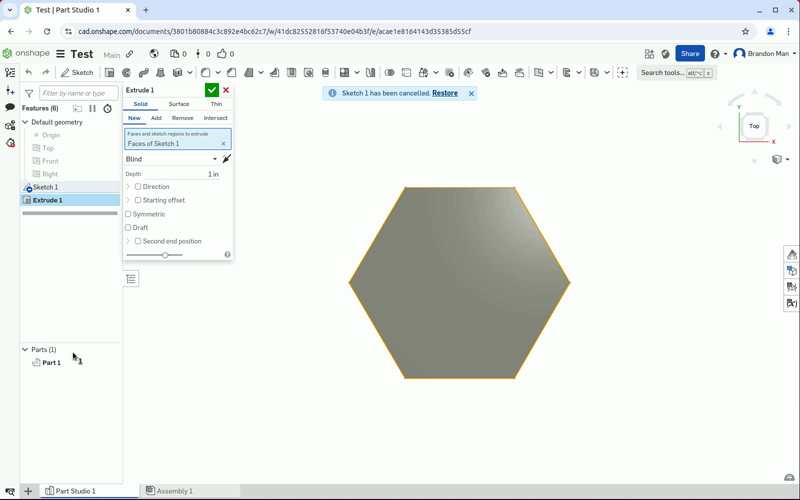
mouse_move(143, 106)
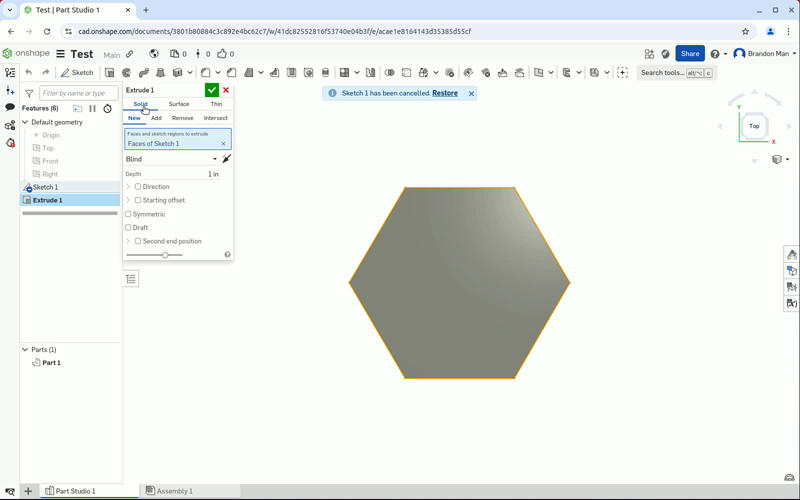
click(143, 106)
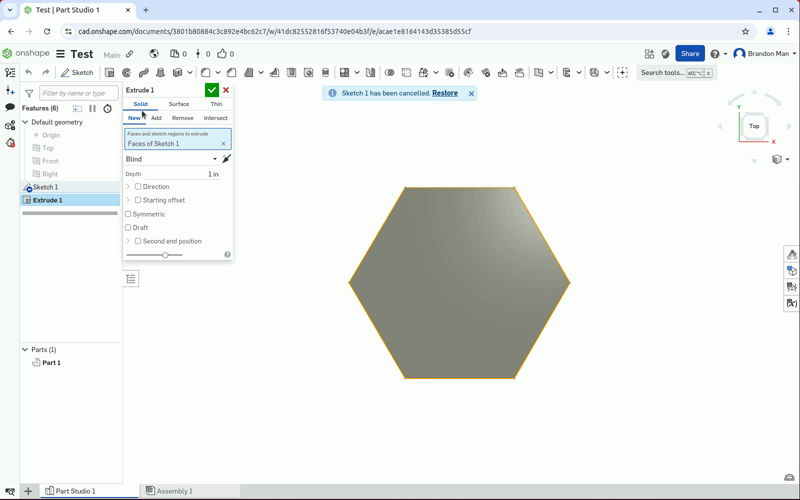
mouse_move(137, 120)
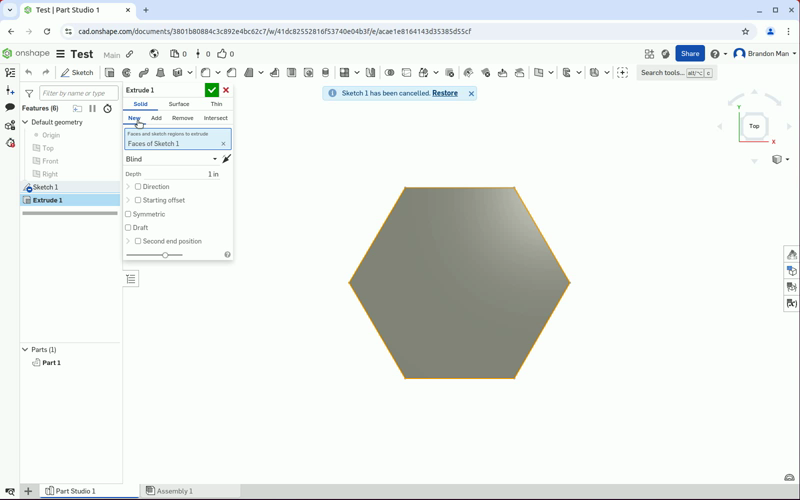
click(137, 120)
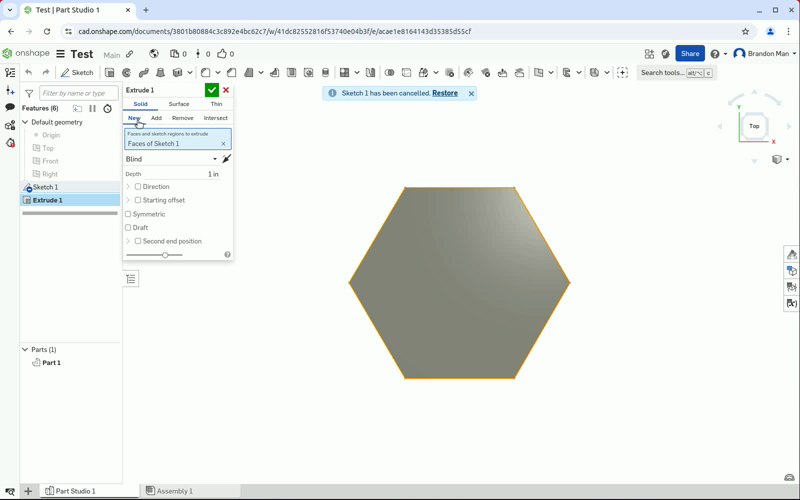
key(tab, 4)
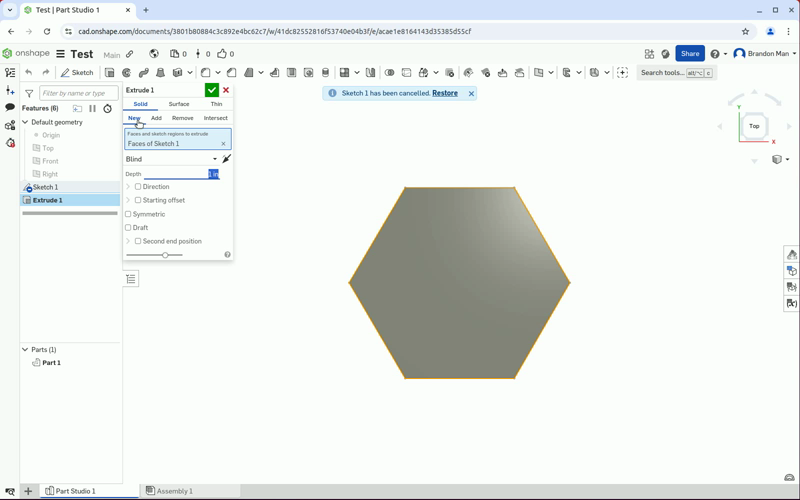
text(15.405)
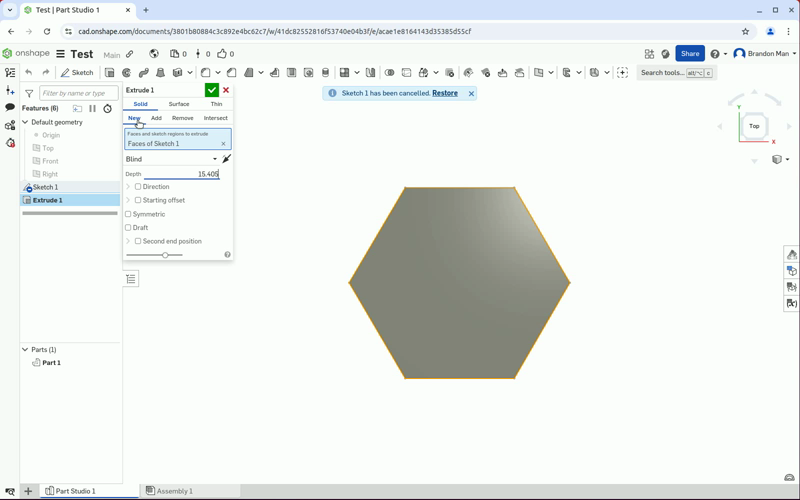
key(enter)
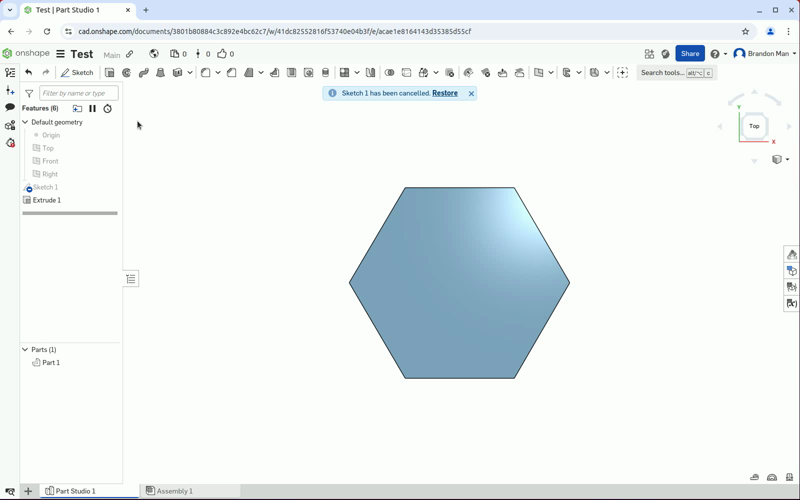
key(shift+h)
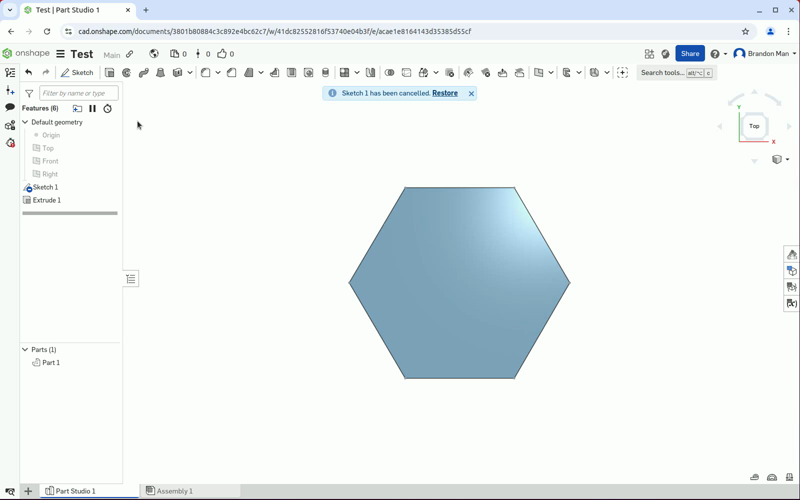
key(shift+h)
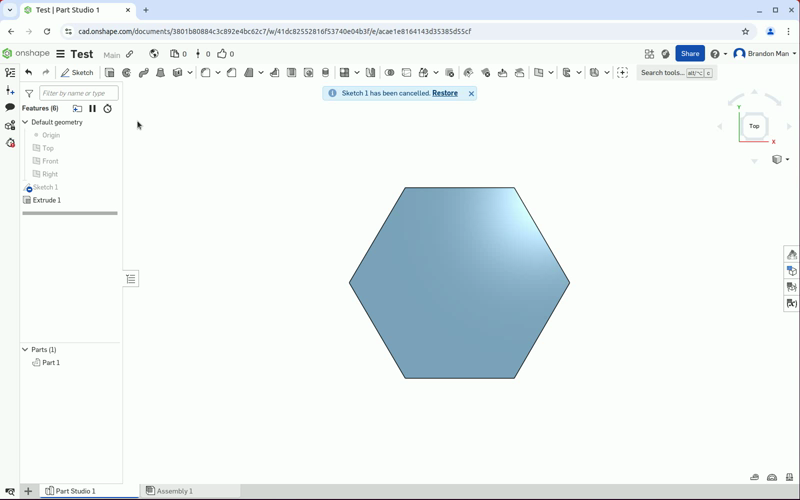
mouse_move(73, 189)
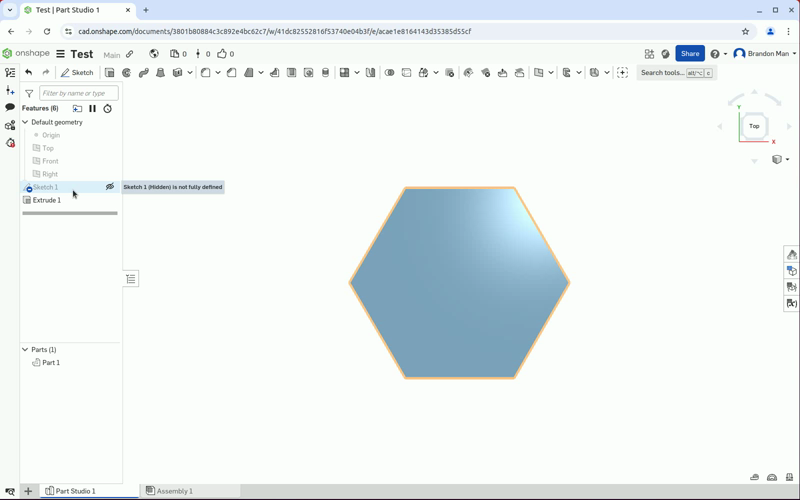
click(73, 189)
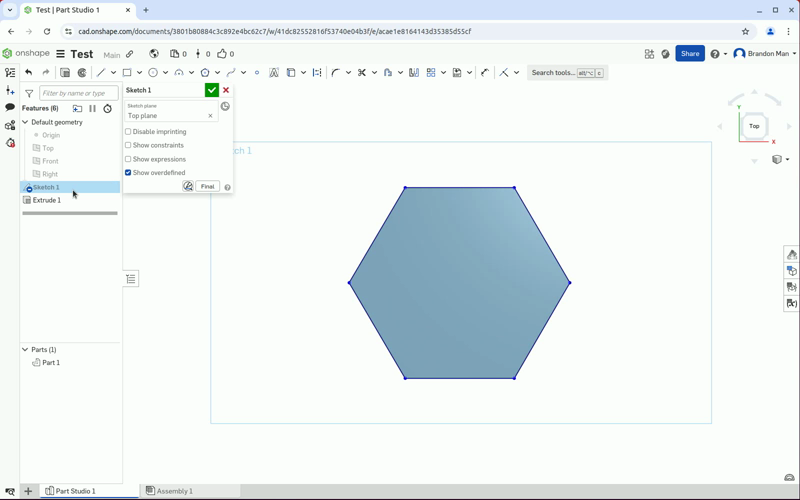
mouse_move(229, 92)
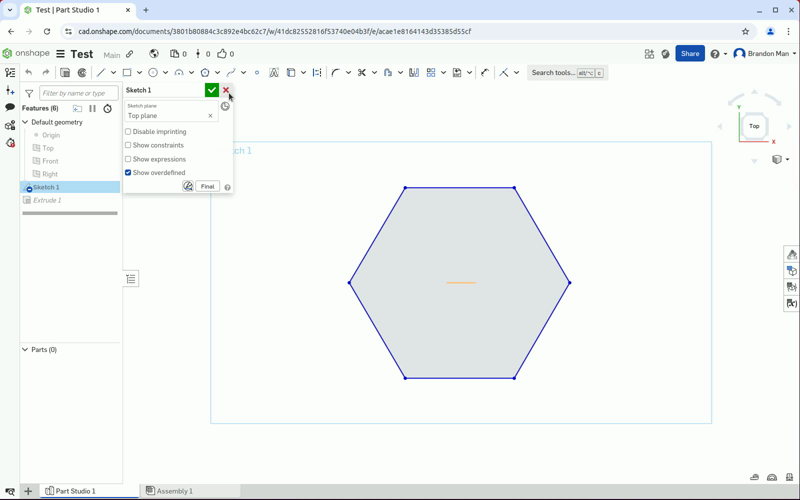
click(229, 92)
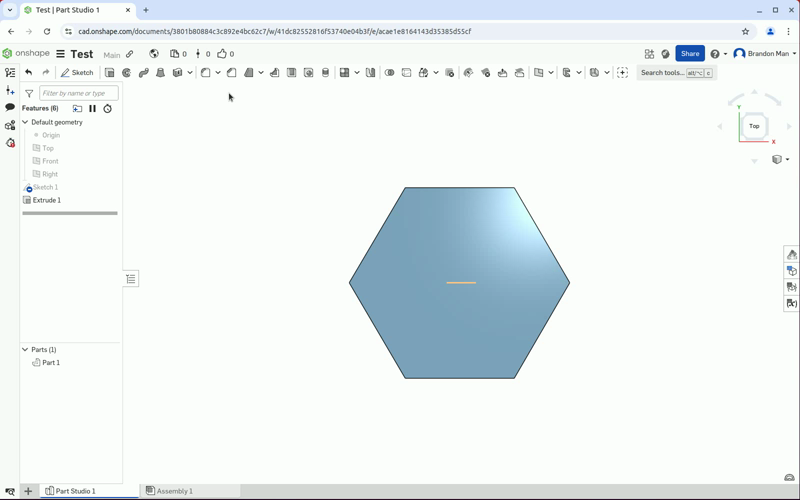
mouse_move(541, 75)
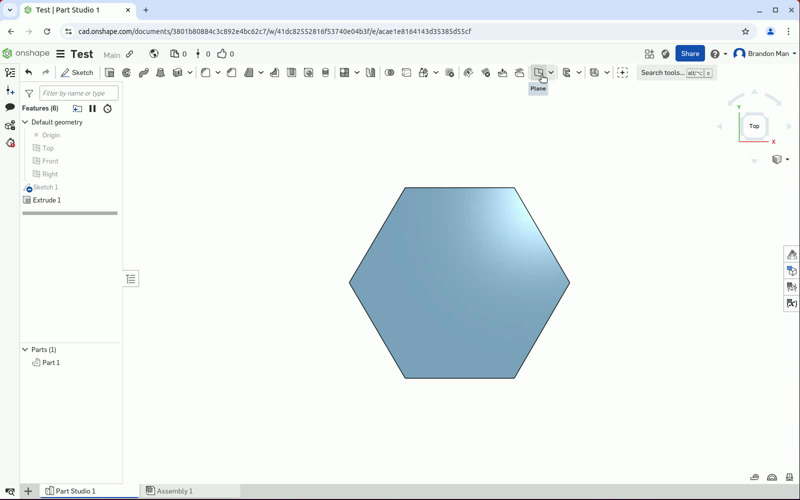
click(541, 75)
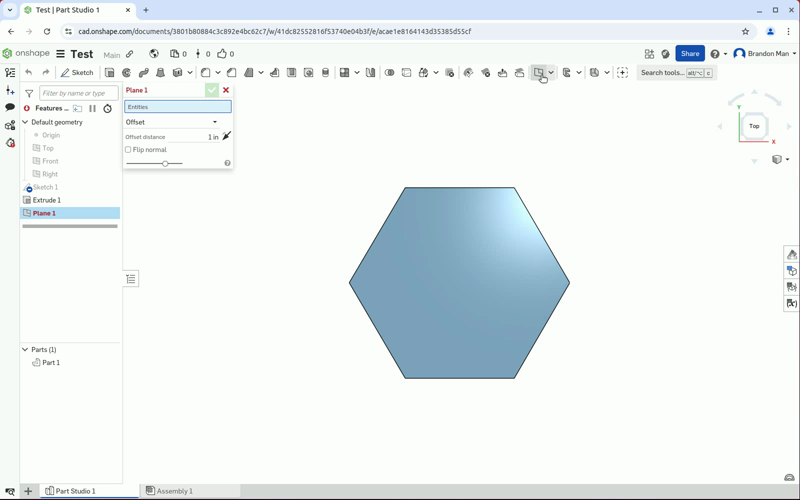
mouse_move(73, 150)
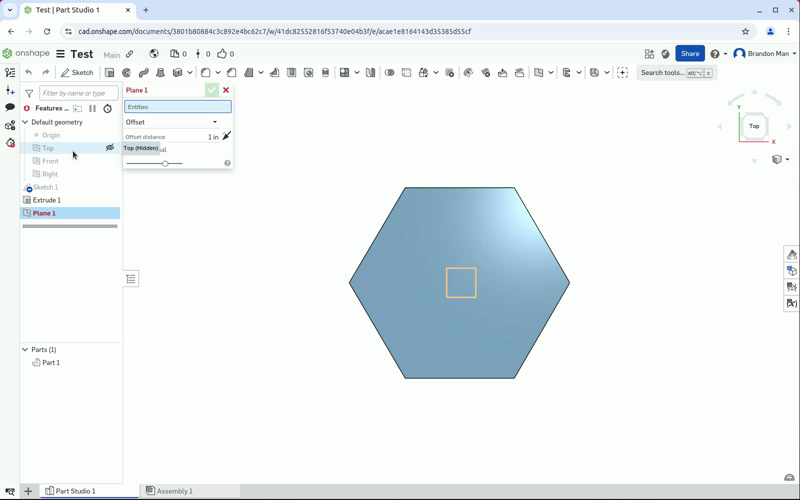
click(73, 150)
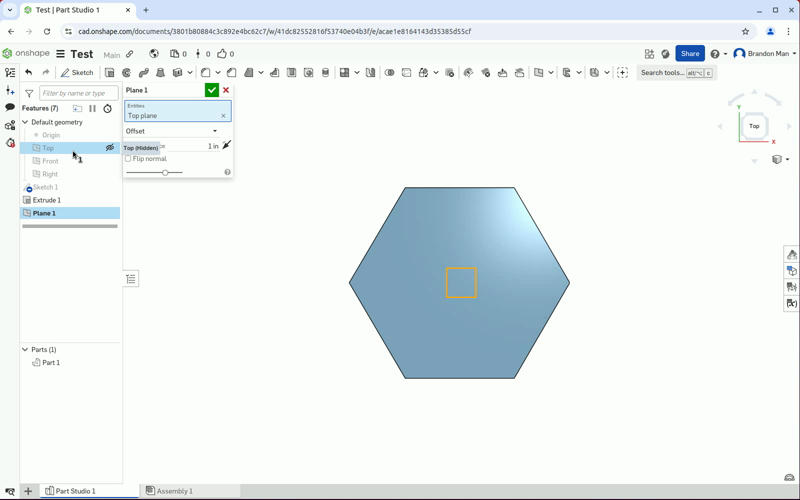
key(tab, 2)
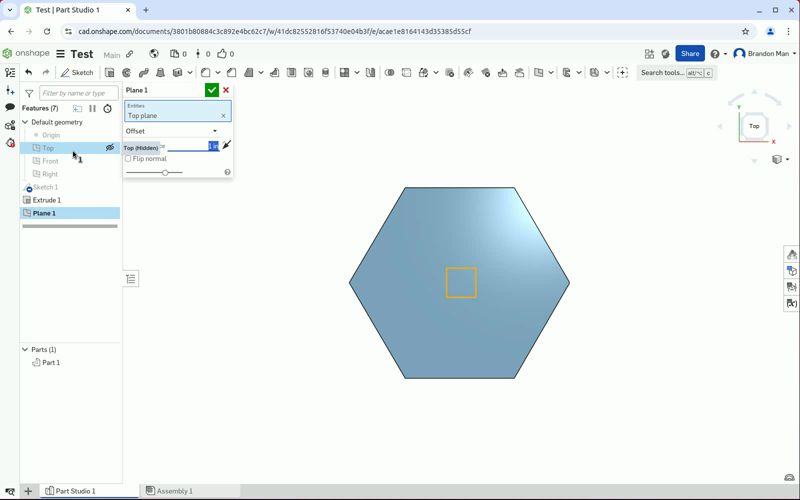
text(15.405)
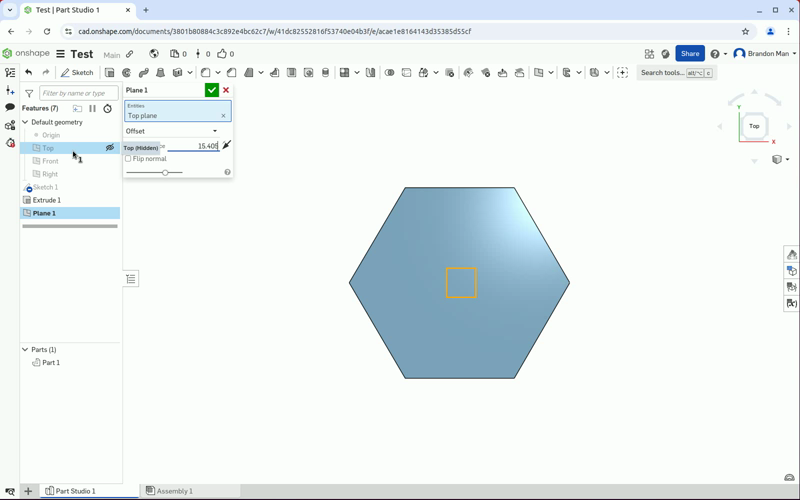
key(enter, 2)
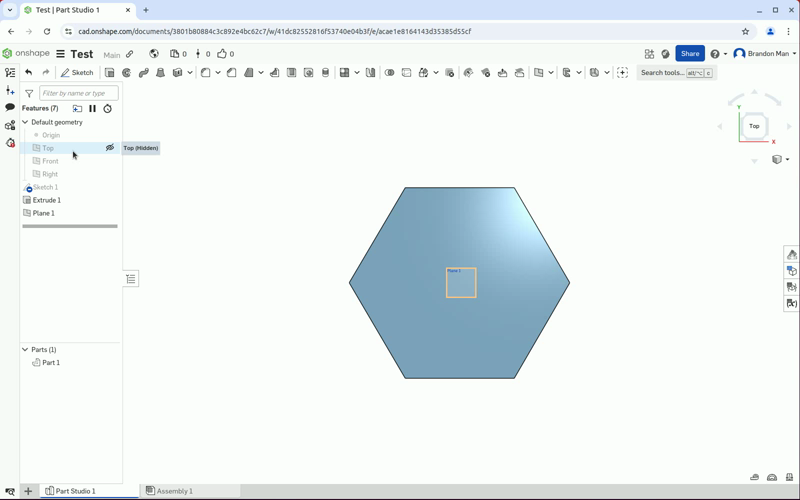
key(shift+s)
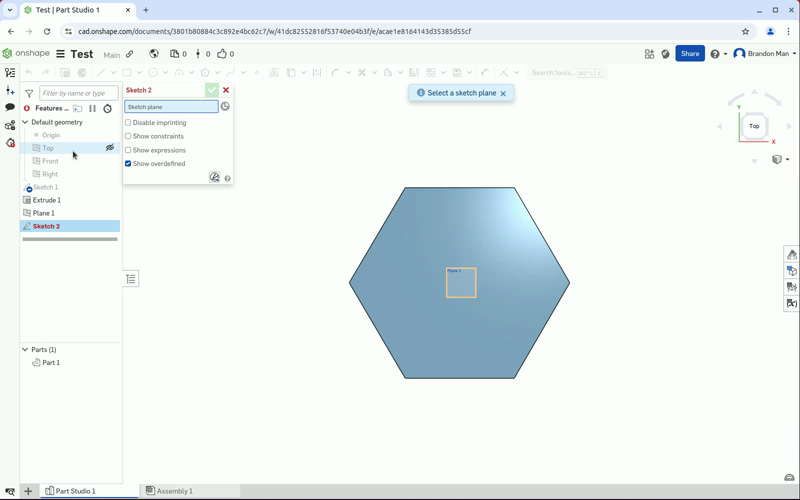
mouse_move(73, 215)
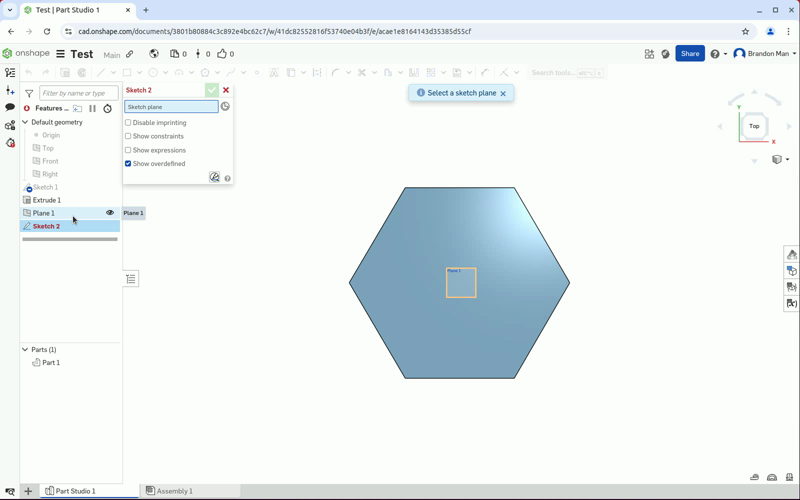
click(73, 215)
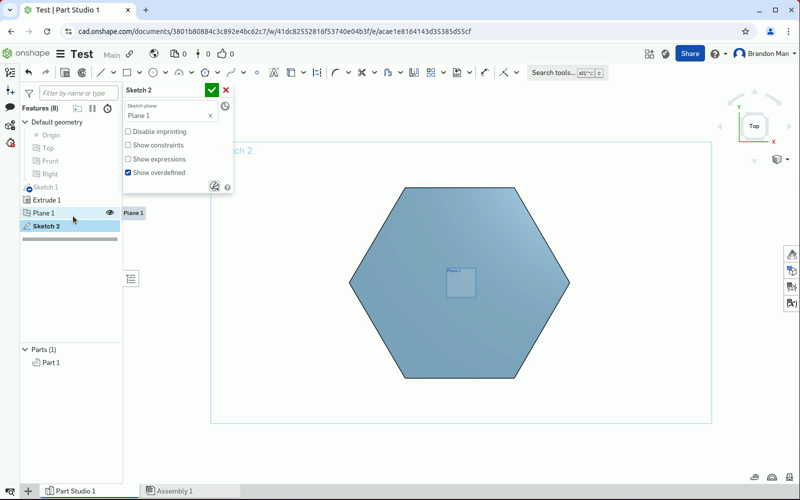
mouse_move(73, 352)
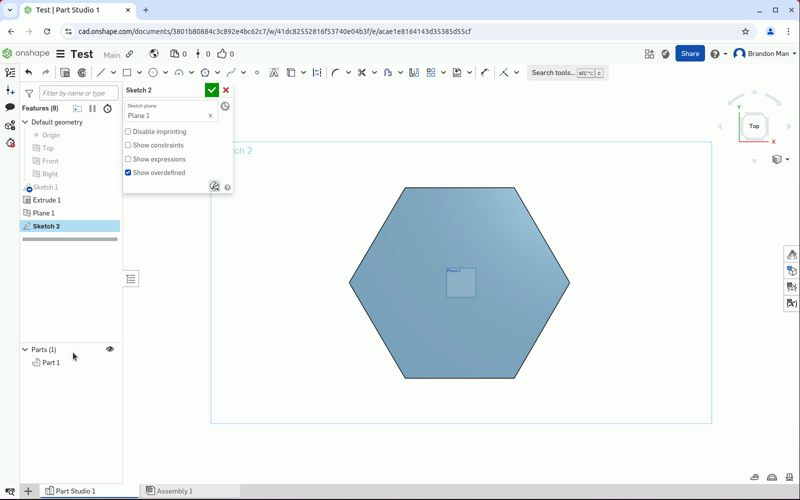
key(y)
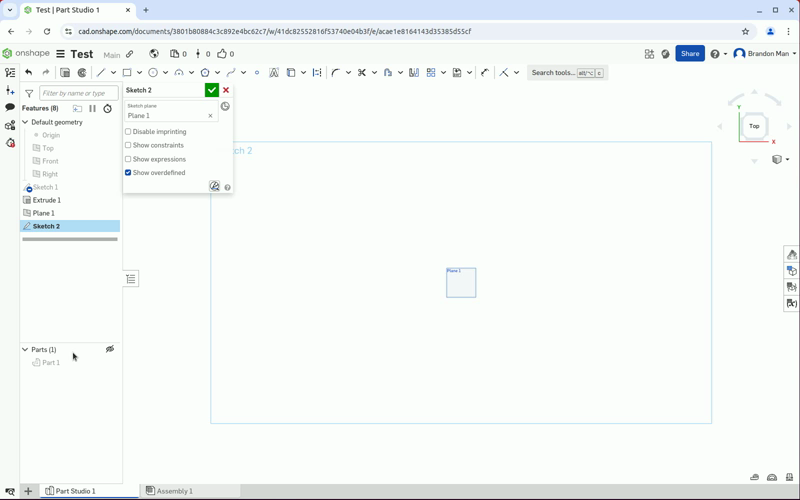
key(c)
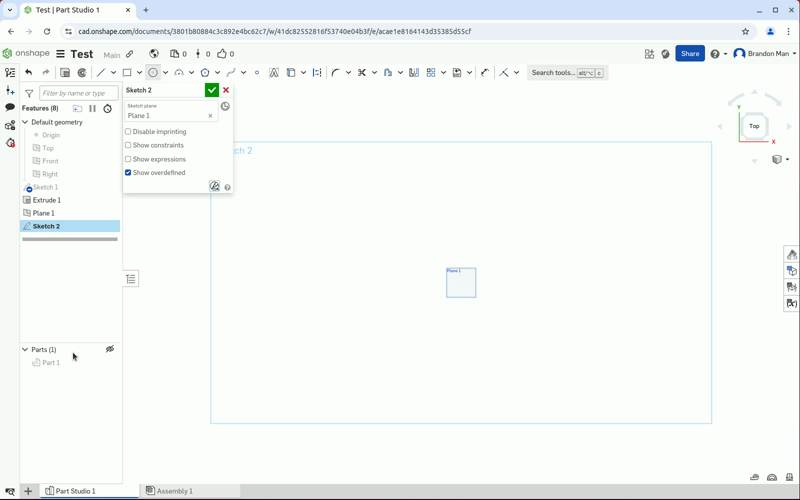
key_down(shift)
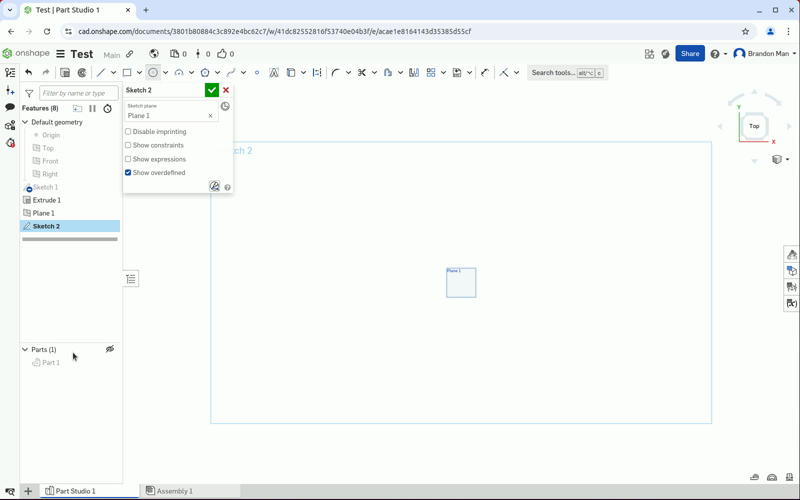
mouse_move(461, 282)
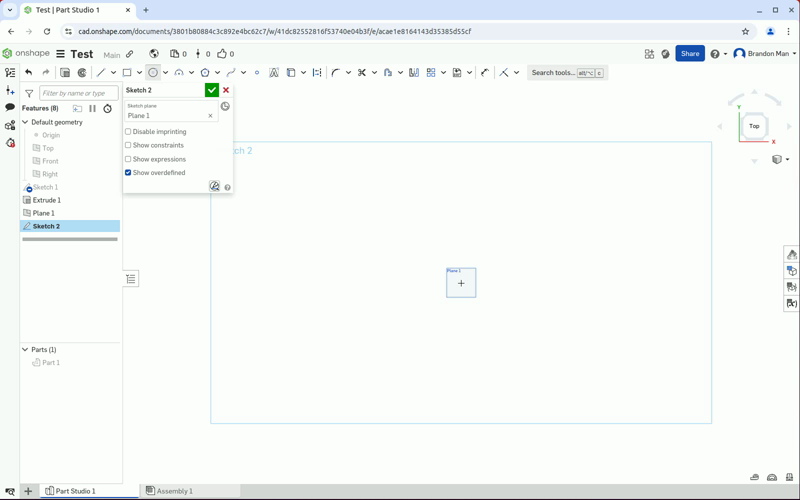
click(461, 282)
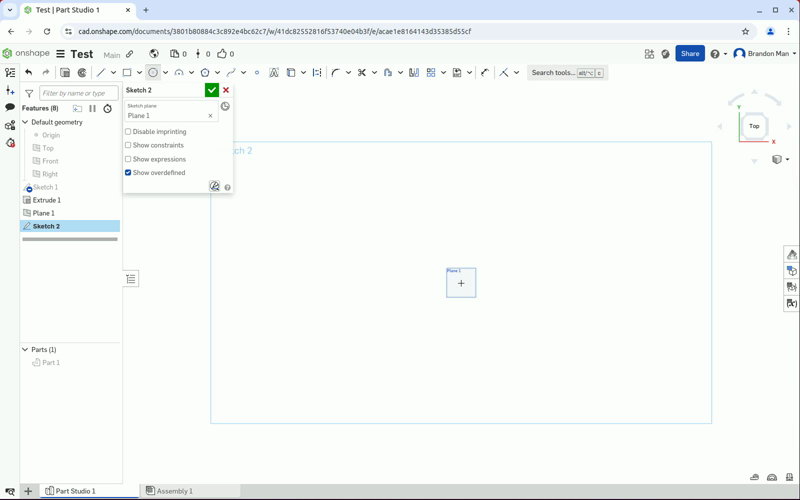
key_up(shift)
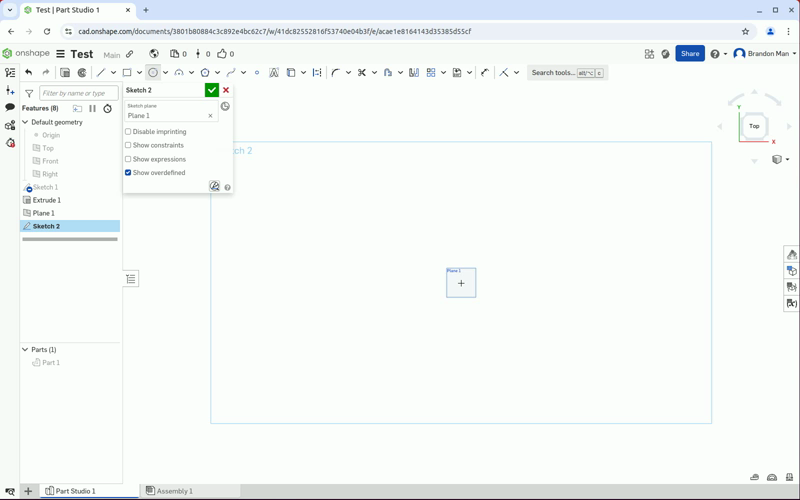
mouse_move(552, 282)
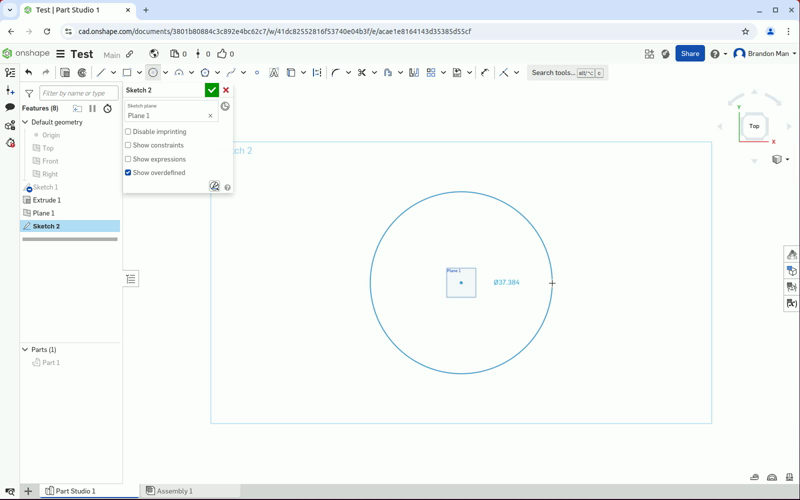
click(552, 282)
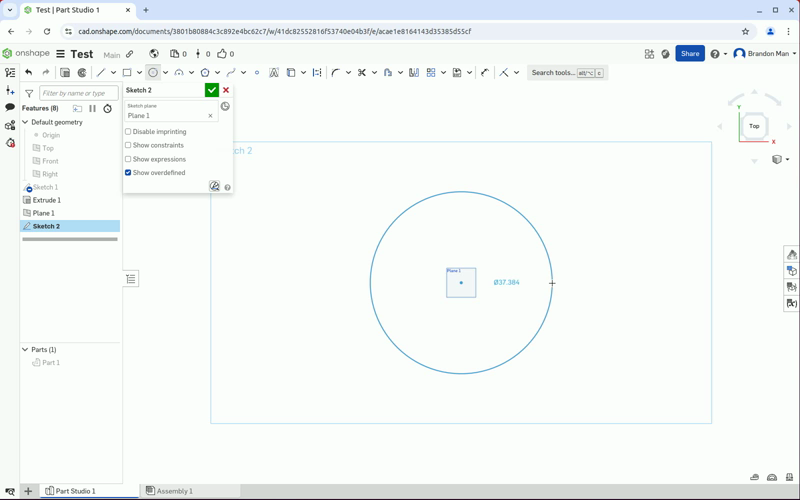
key(esc)
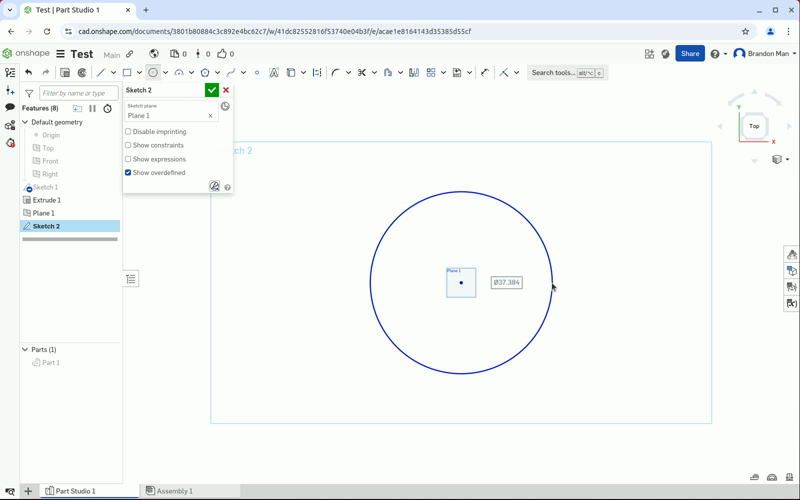
mouse_move(462, 325)
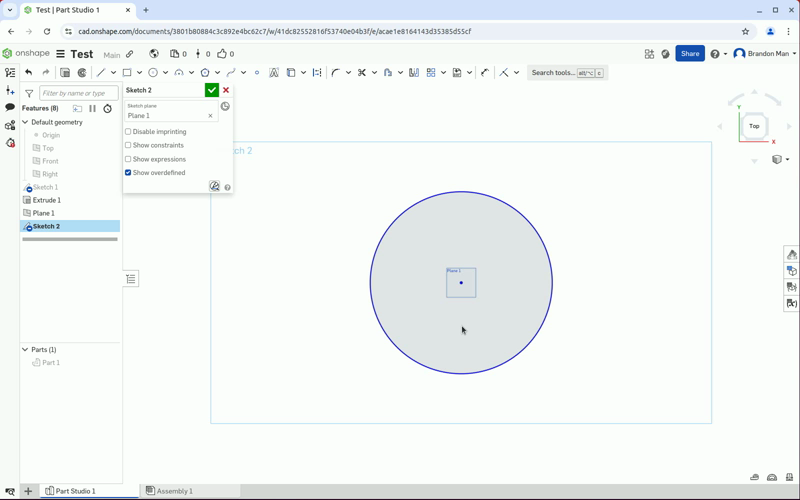
click(462, 325)
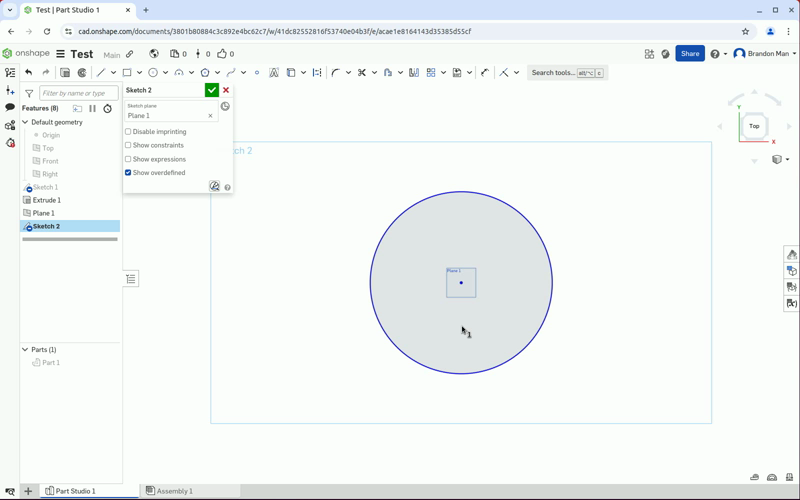
mouse_move(73, 352)
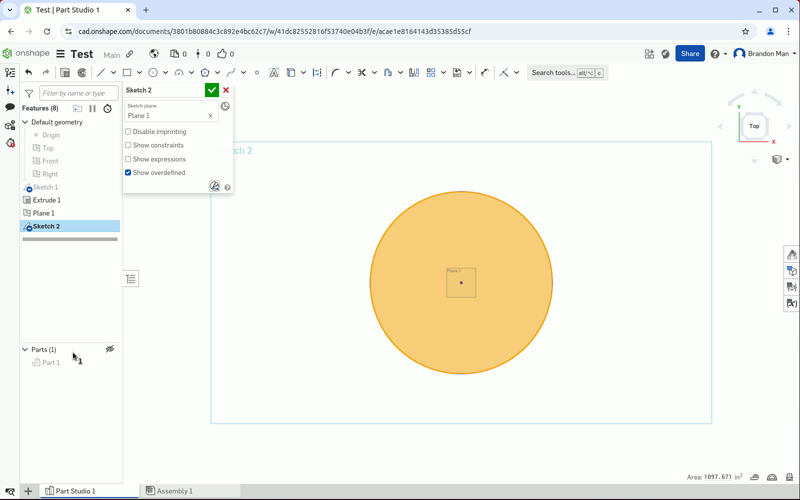
key(shift+y)
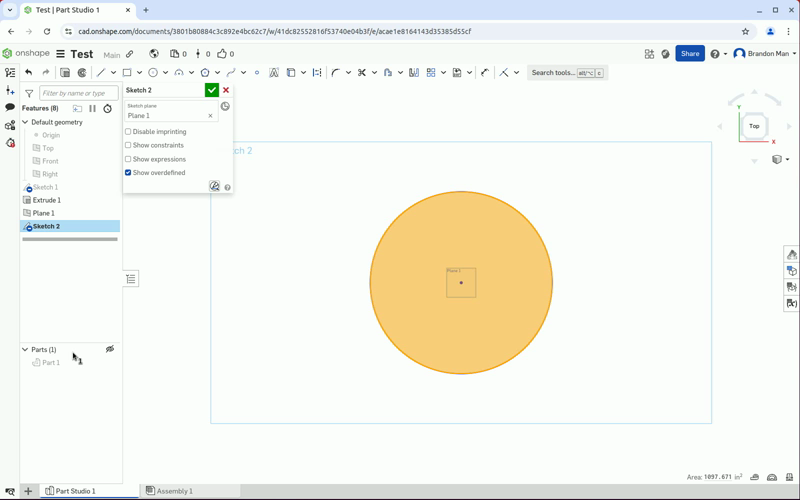
key(shift+e)
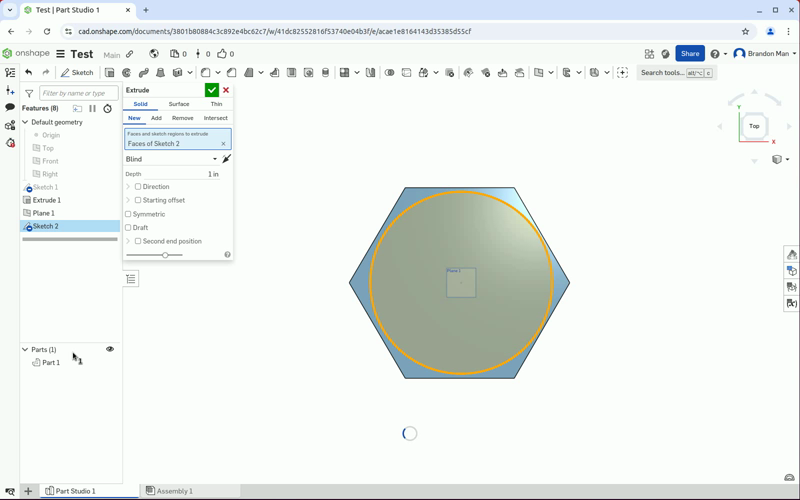
mouse_move(143, 106)
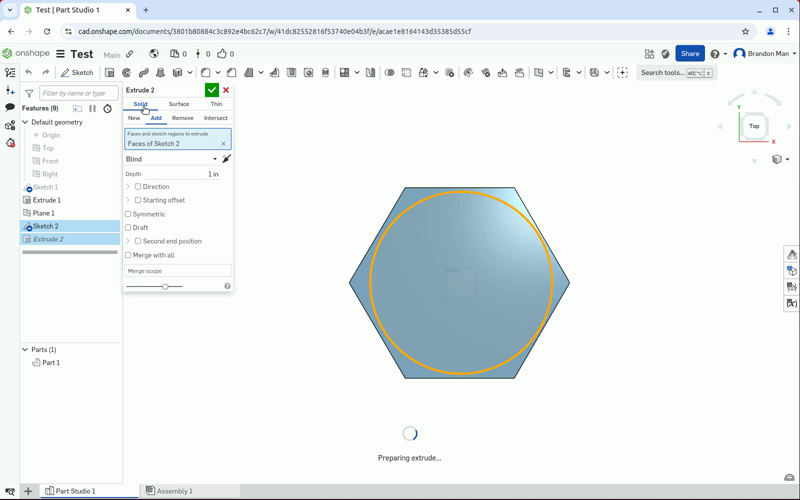
click(143, 106)
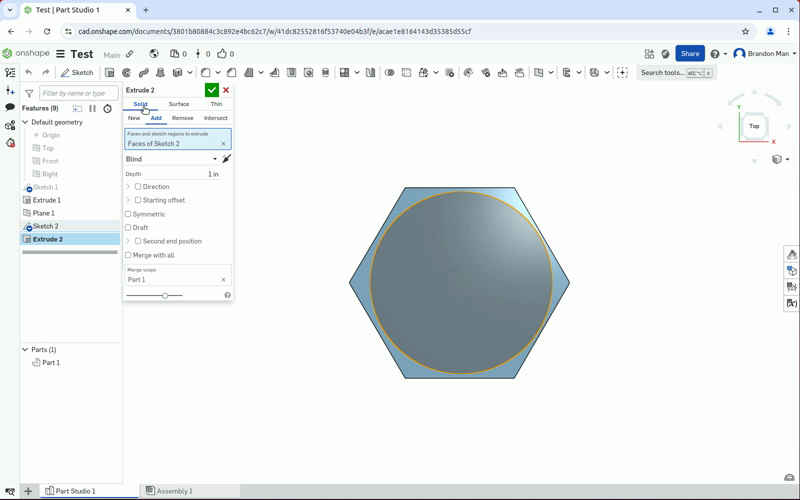
mouse_move(137, 120)
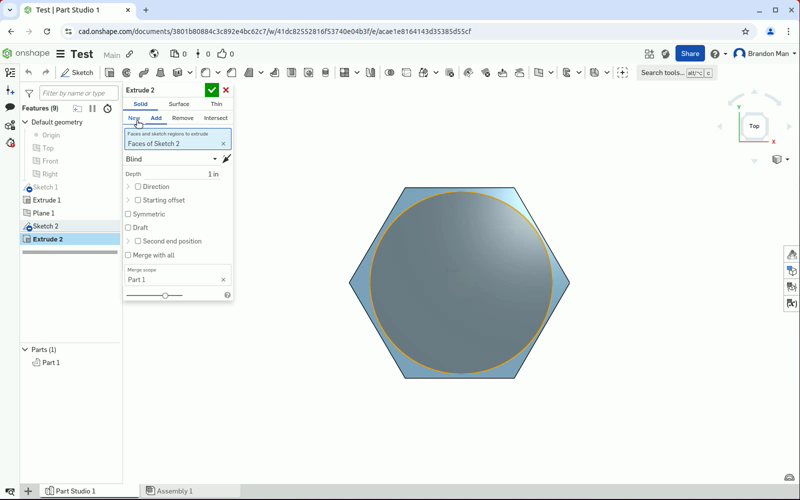
click(137, 120)
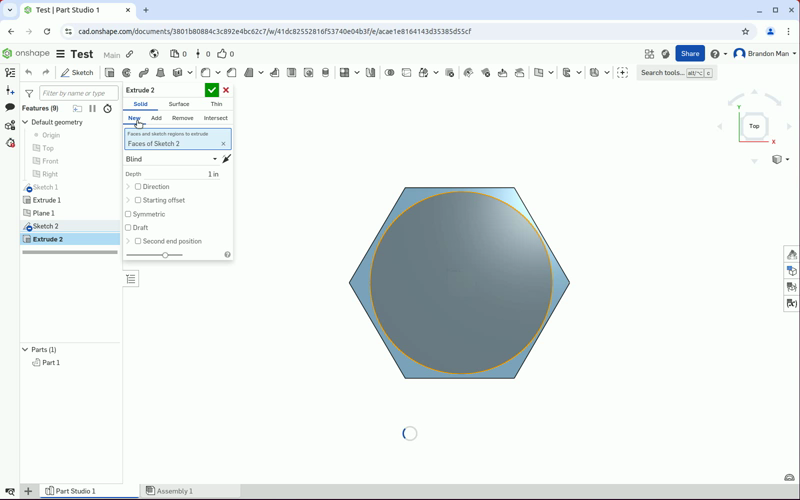
key(tab, 4)
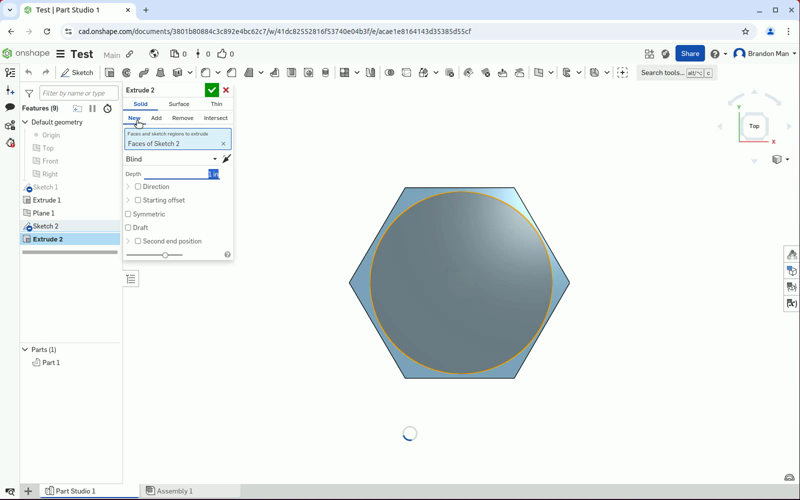
text(7.703)
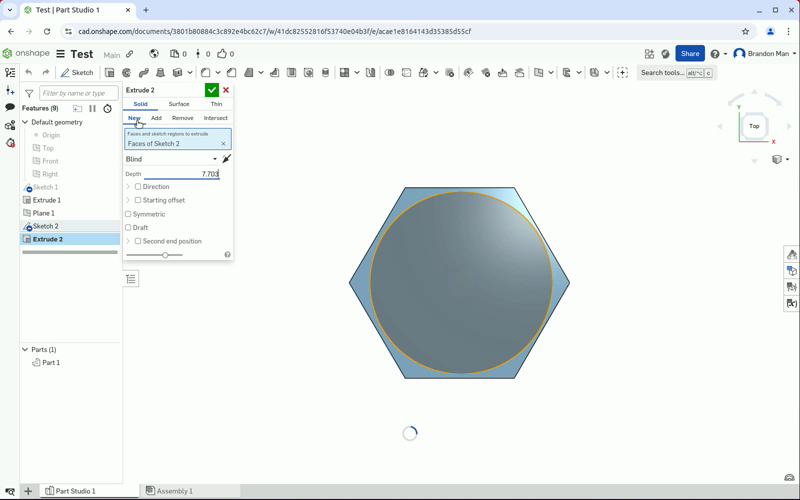
key(enter)
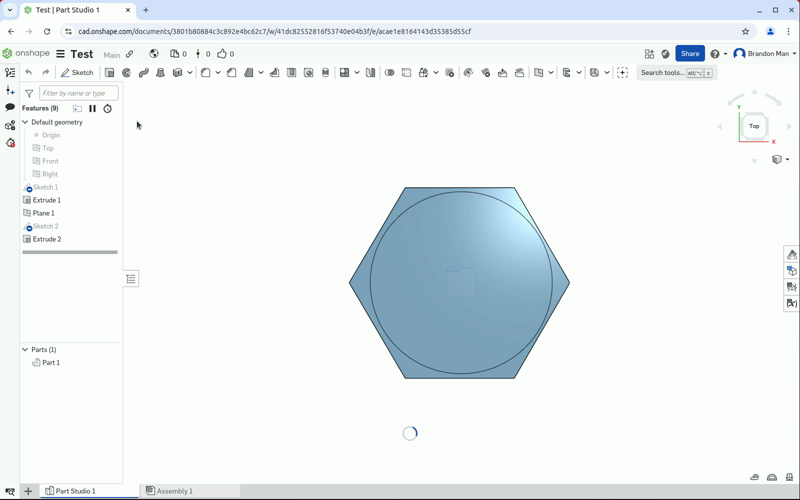
key(shift+h)
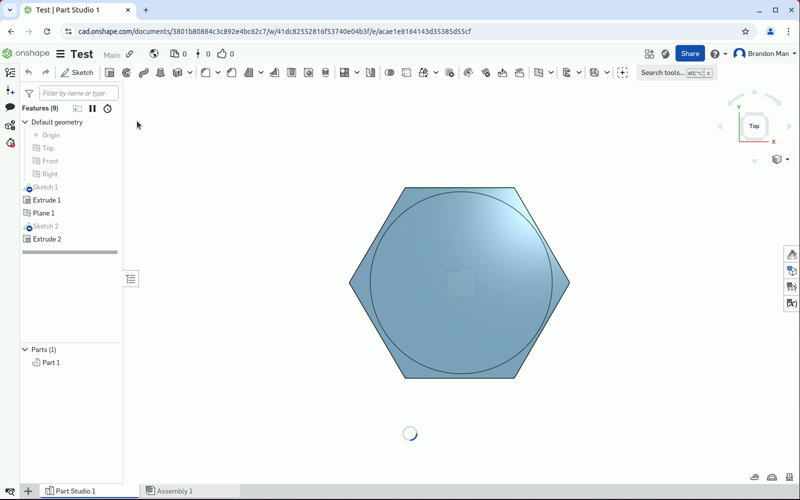
key(shift+h)
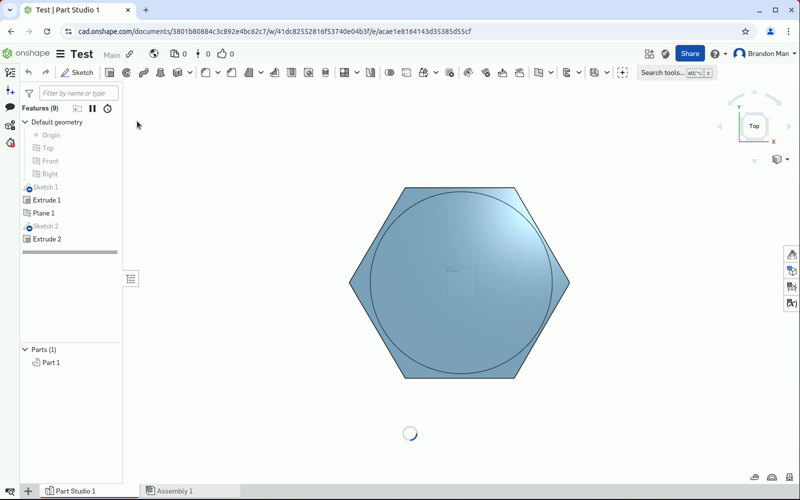
key(shift+7)
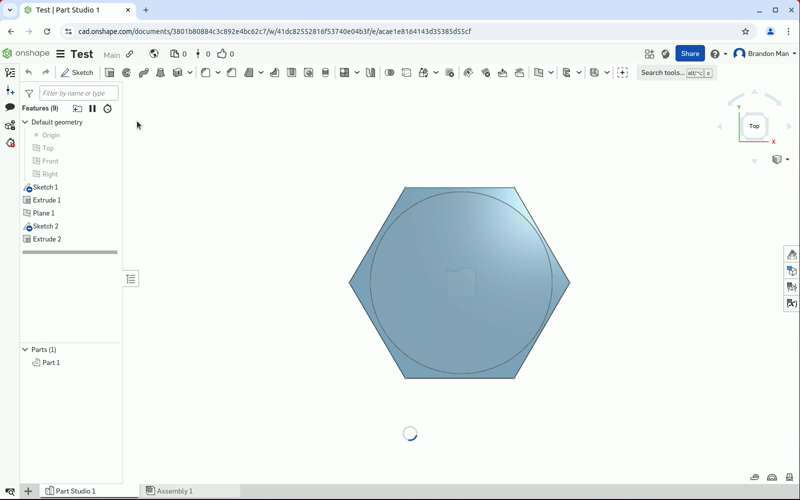
key(up, 3)
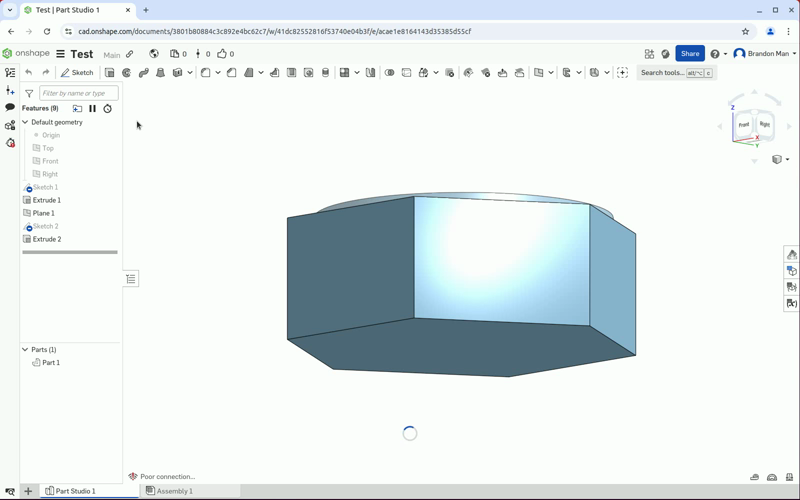
key(left, 3)
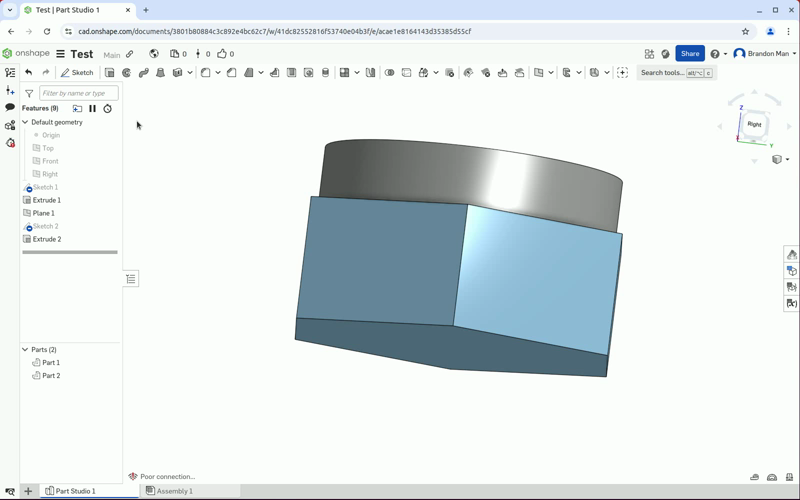
key(right, 3)
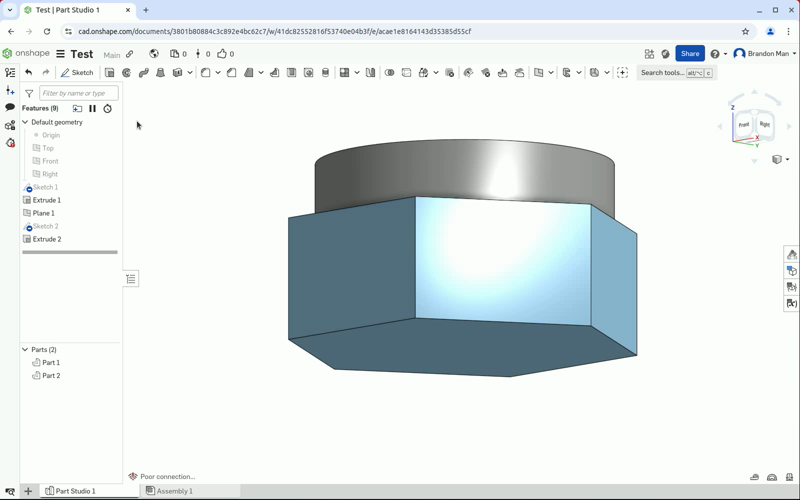
key(down, 3)
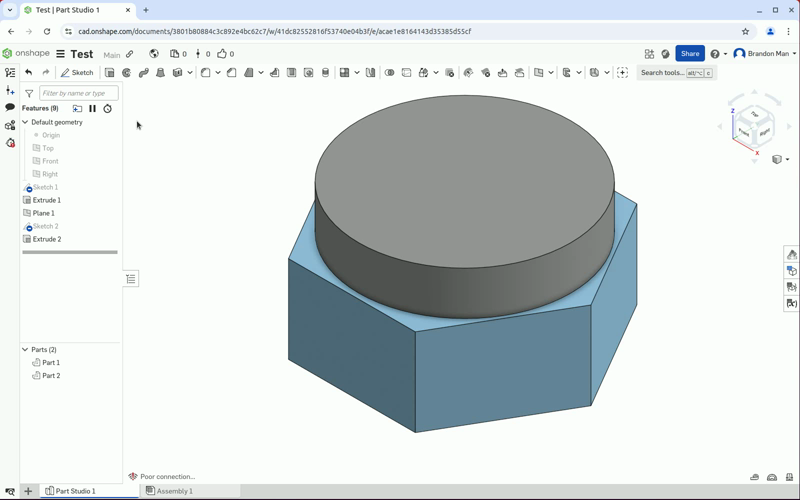
mouse_move(73, 189)
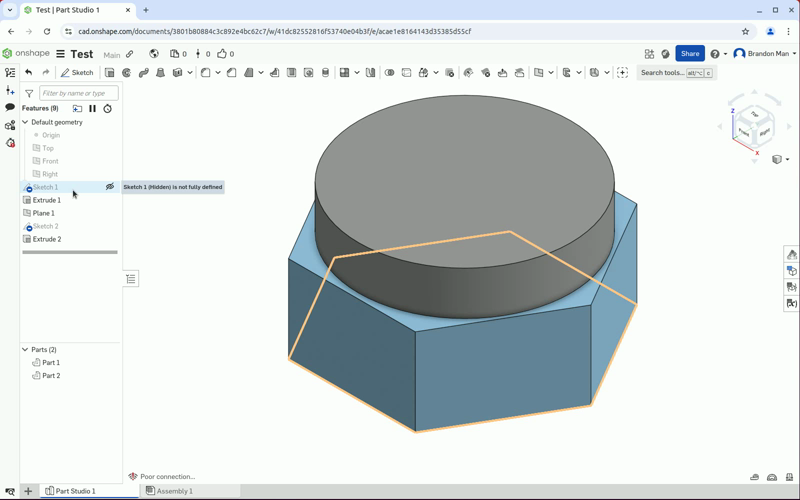
click(73, 189)